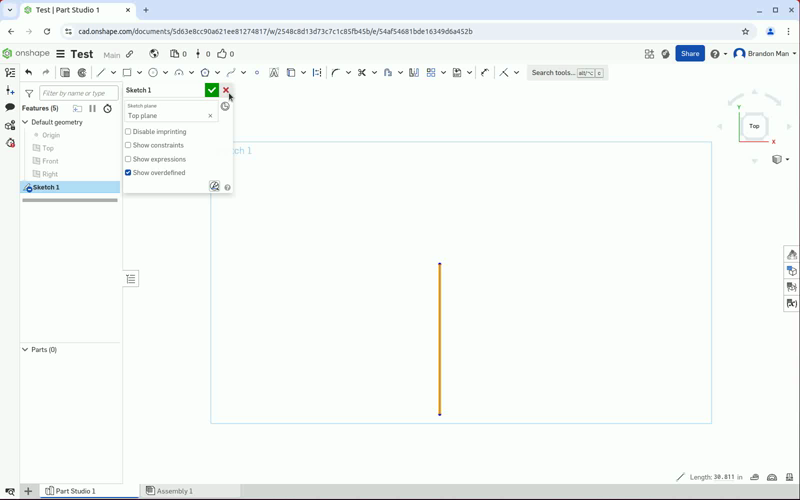
key(shift+h)
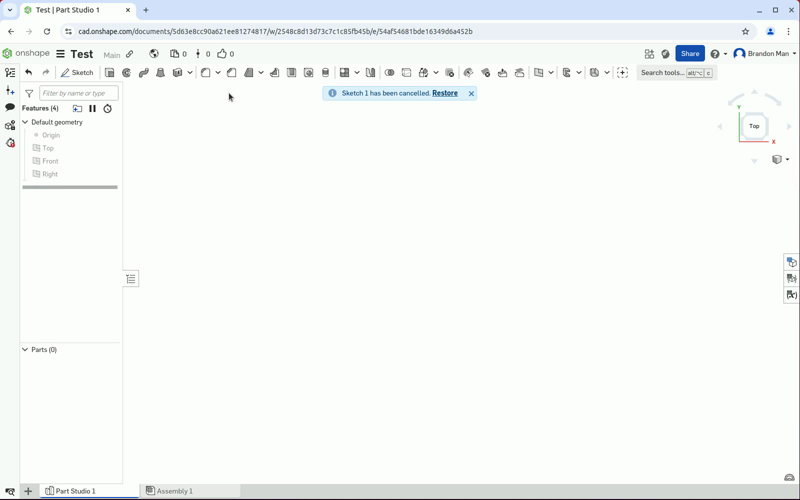
mouse_move(73, 352)
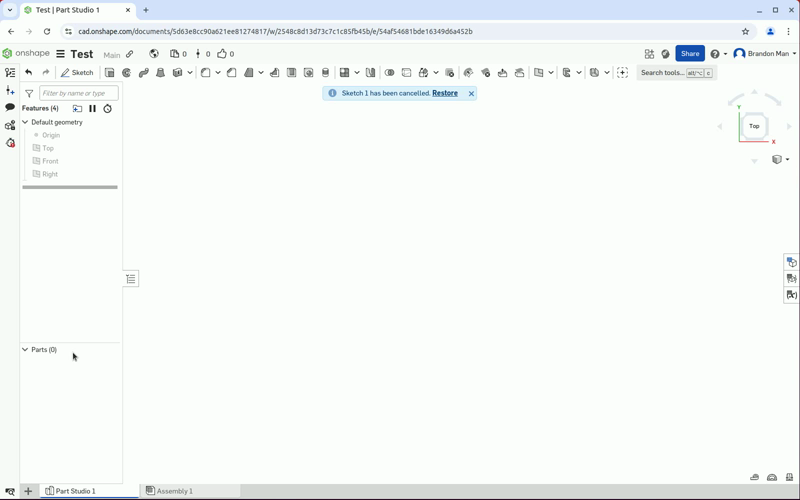
key(y)
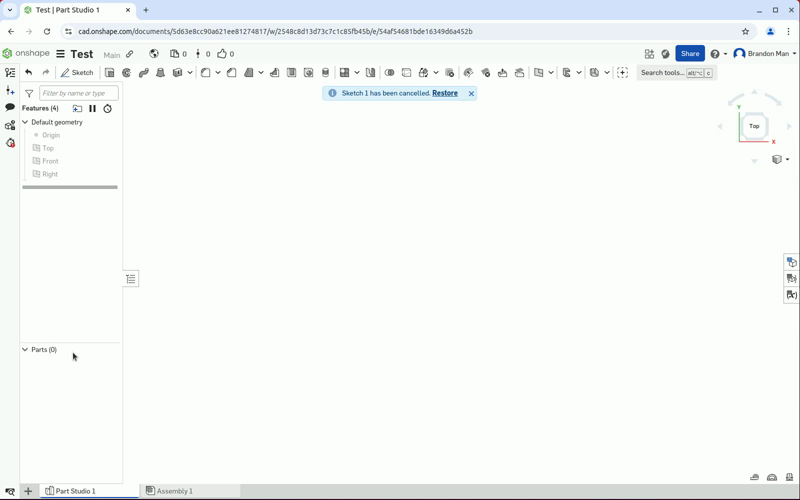
key(shift+p)
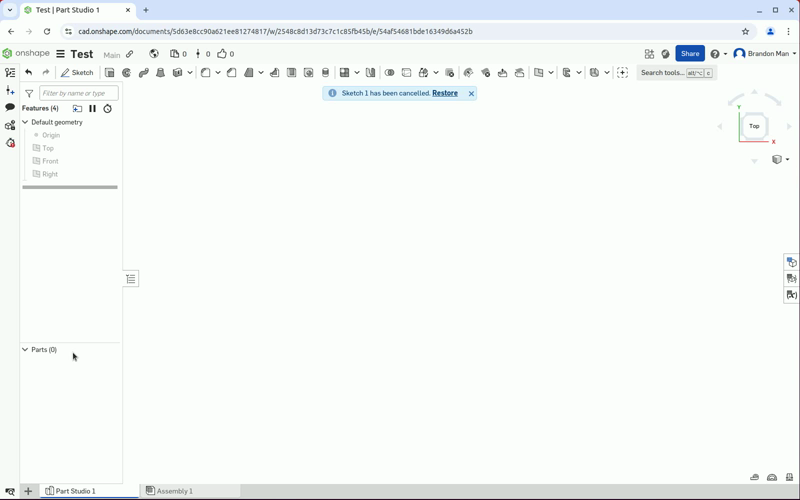
key(space)
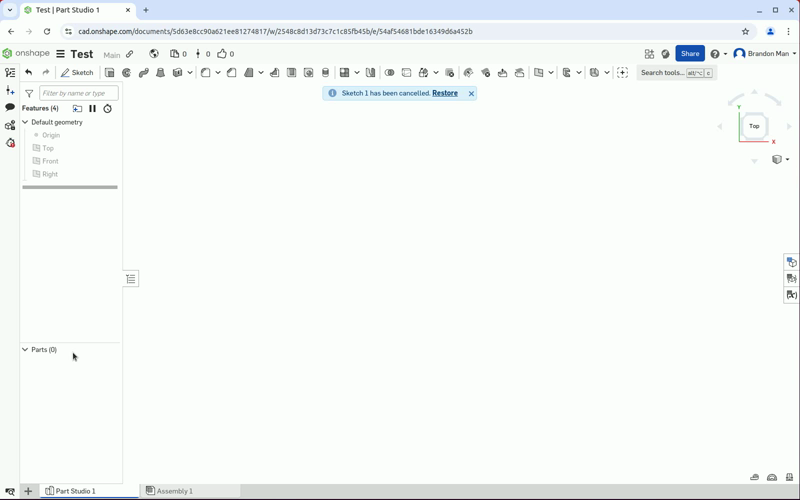
key_down(shift)
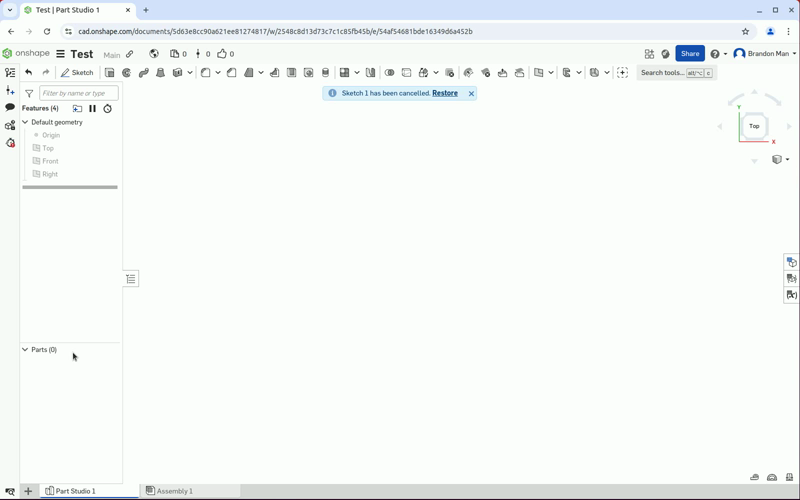
key(up)
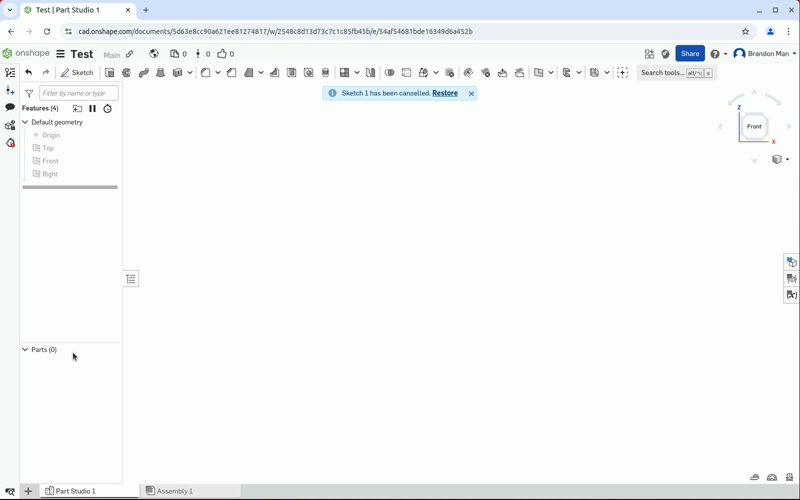
key_up(shift)
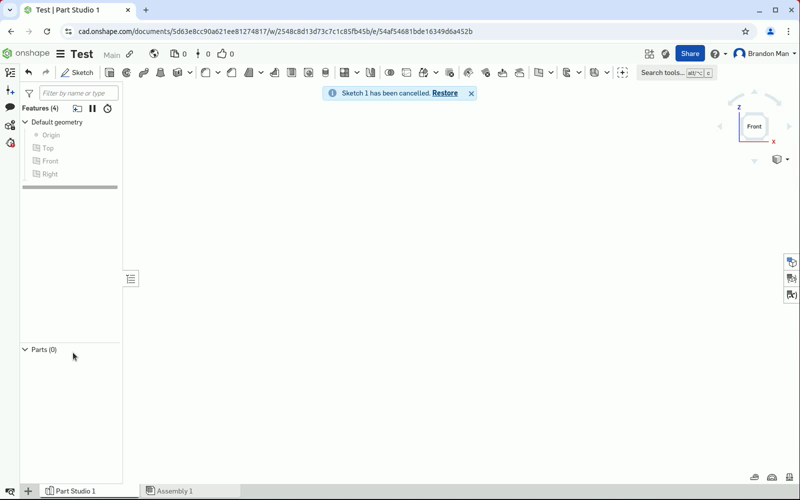
mouse_move(73, 352)
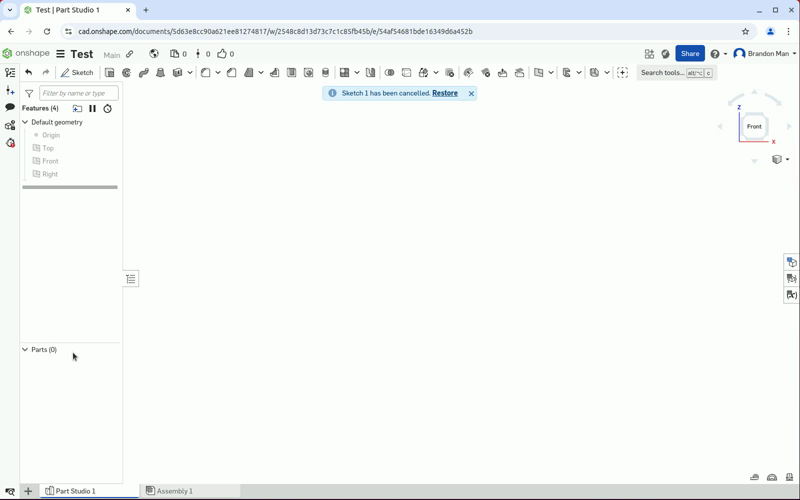
key(shift+y)
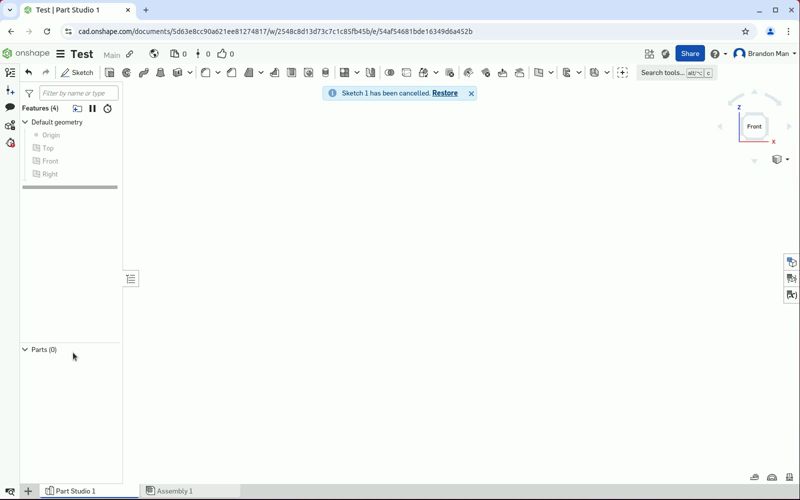
key(shift+s)
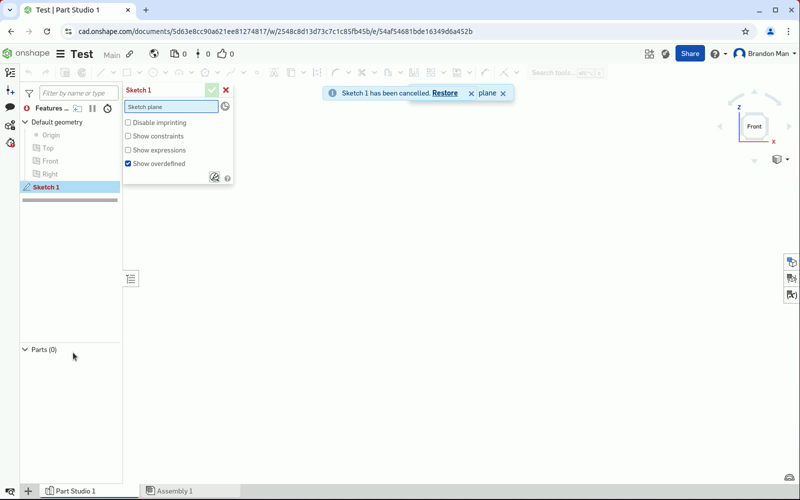
mouse_move(73, 163)
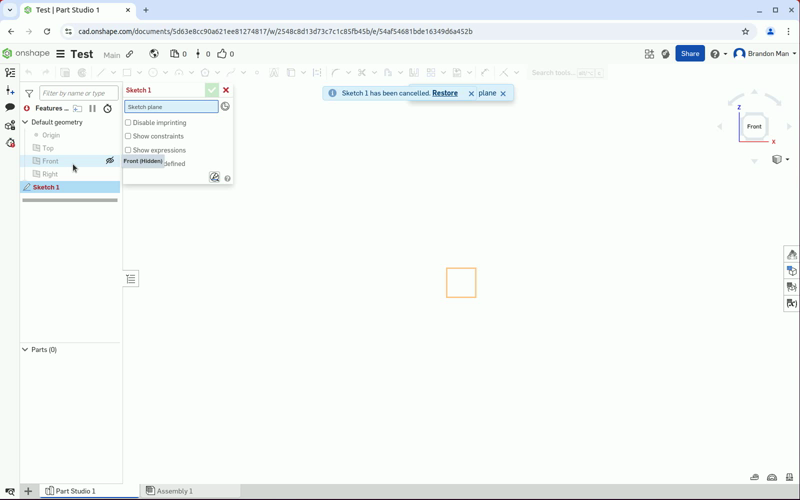
click(73, 163)
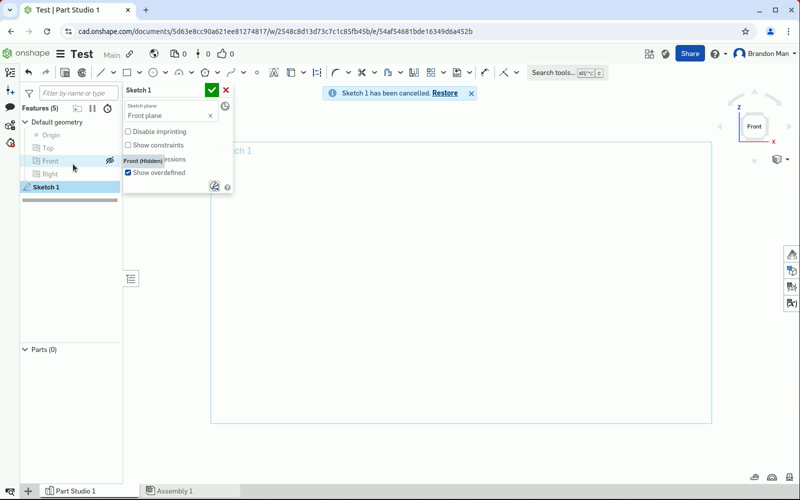
mouse_move(73, 352)
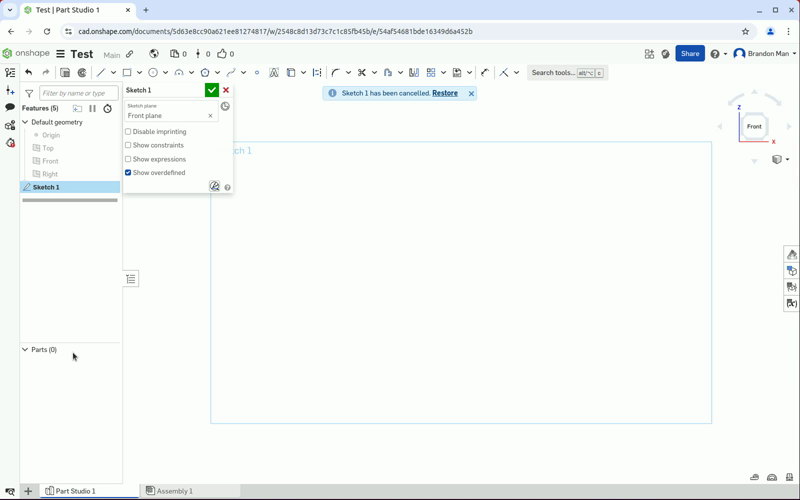
key(y)
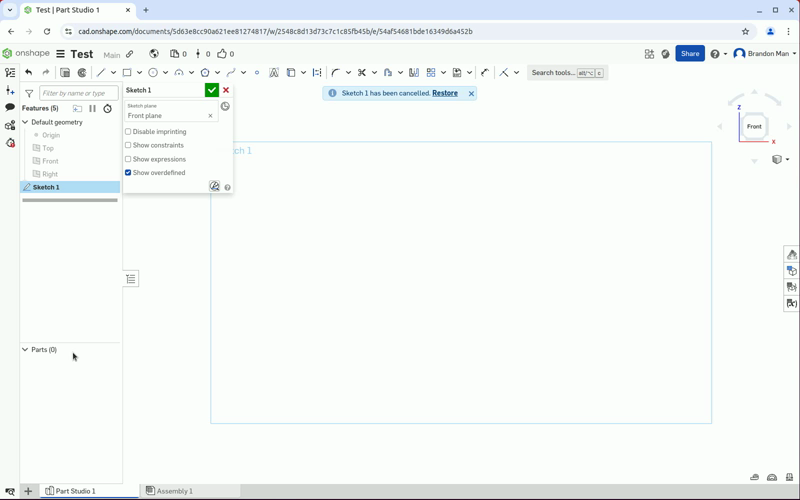
key(l)
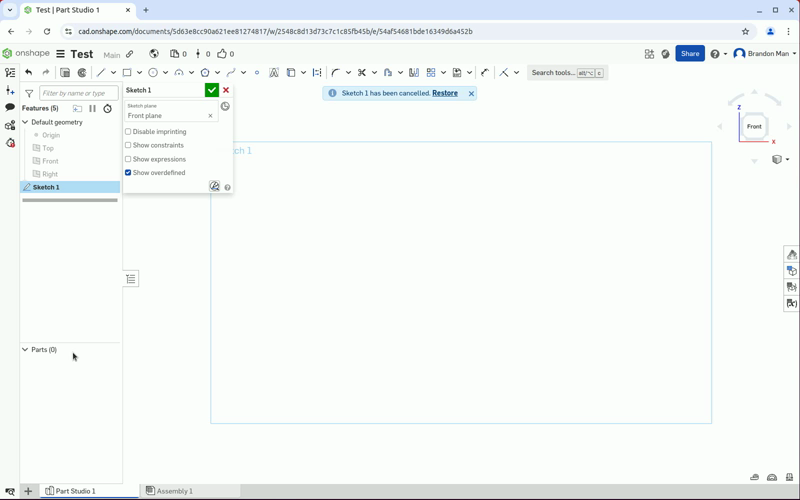
key_down(shift)
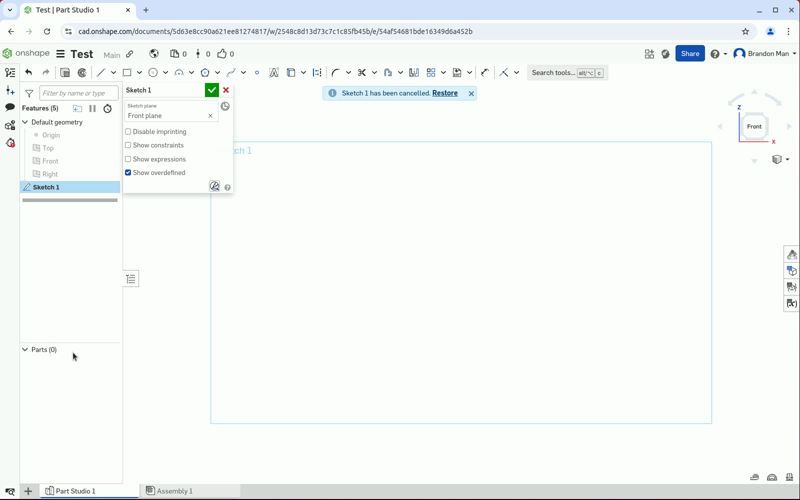
mouse_move(348, 320)
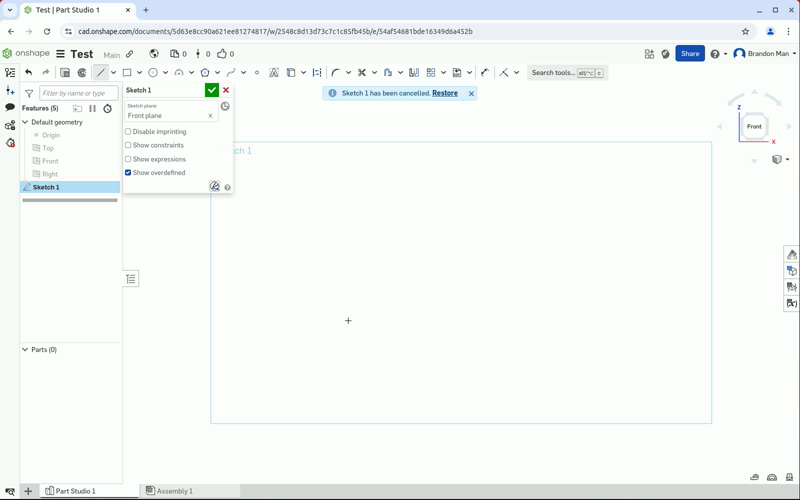
click(348, 320)
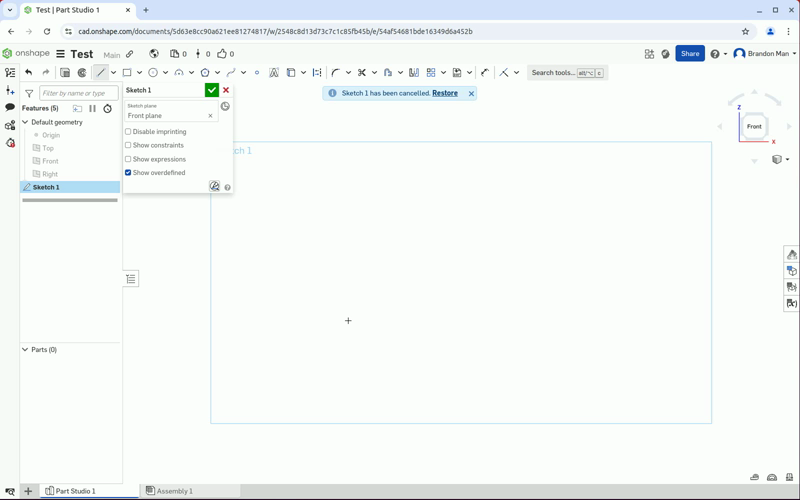
key_up(shift)
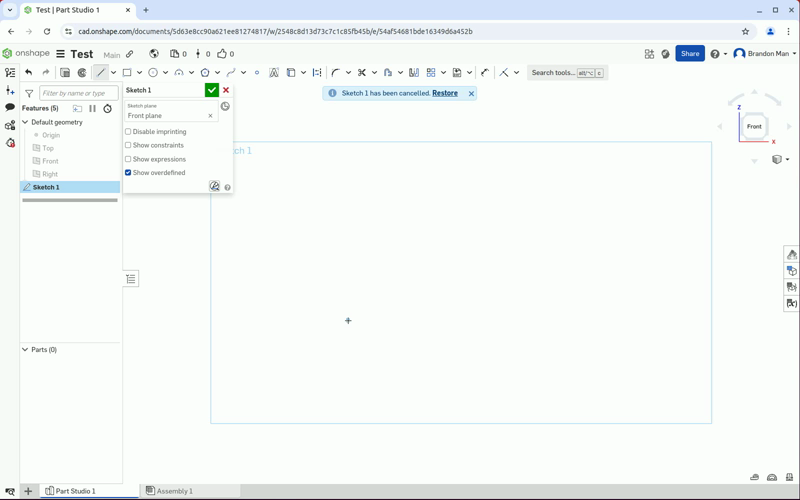
key_down(shift)
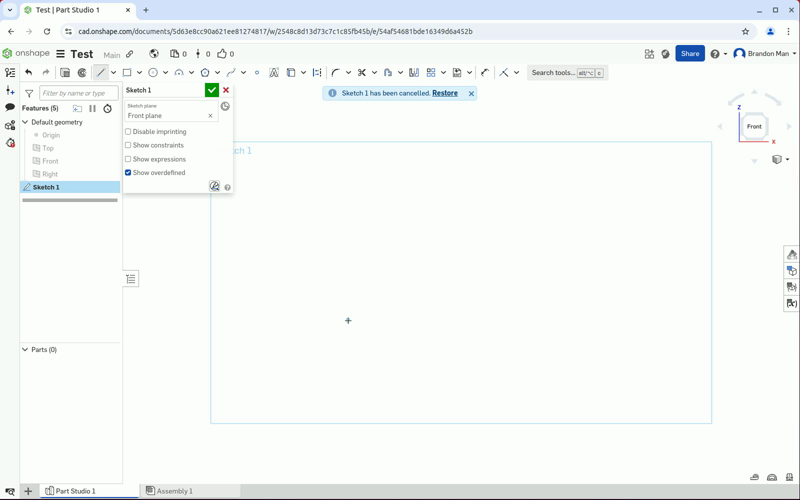
mouse_move(562, 320)
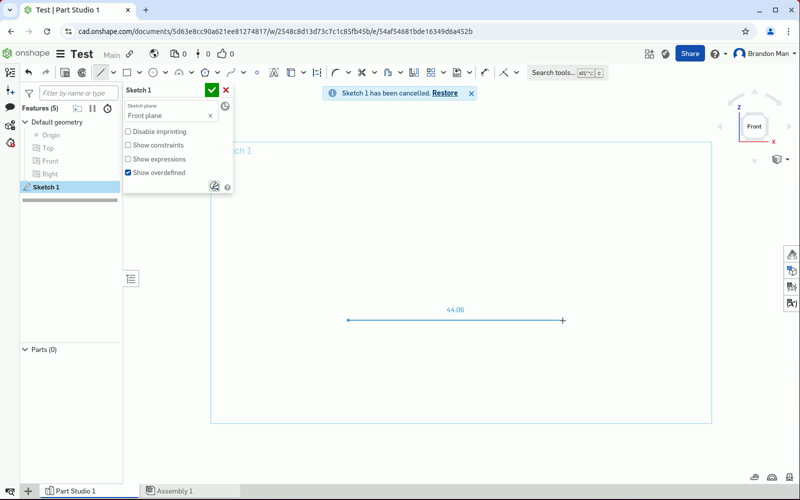
click(562, 320)
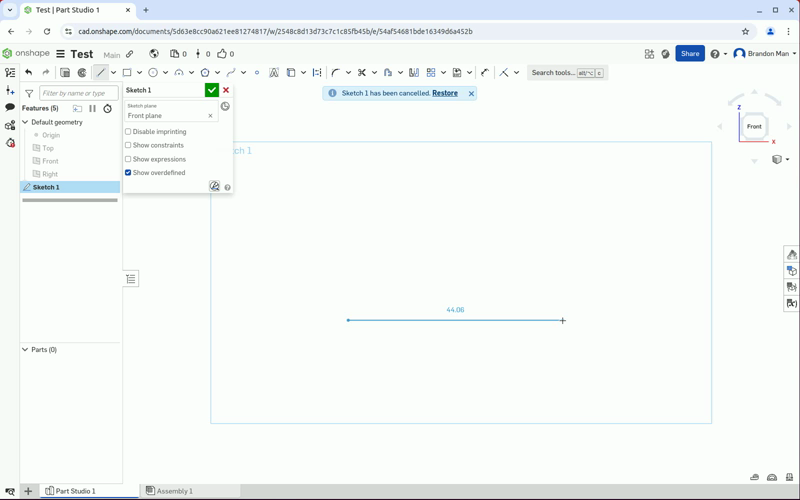
key_up(shift)
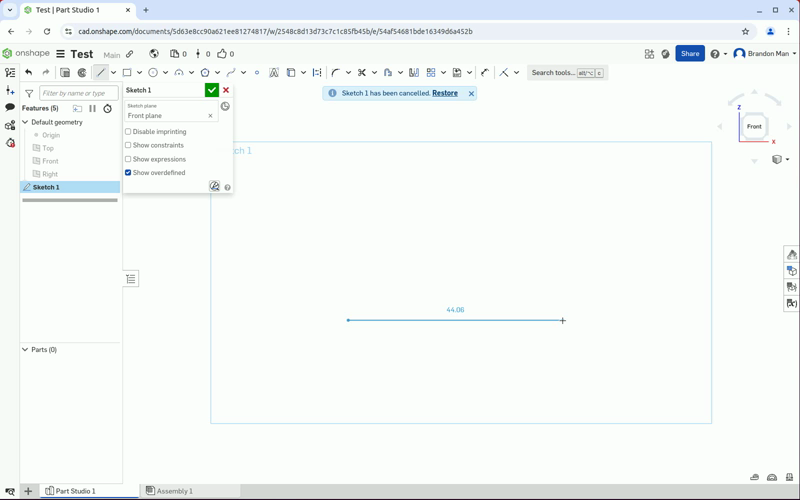
key_down(shift)
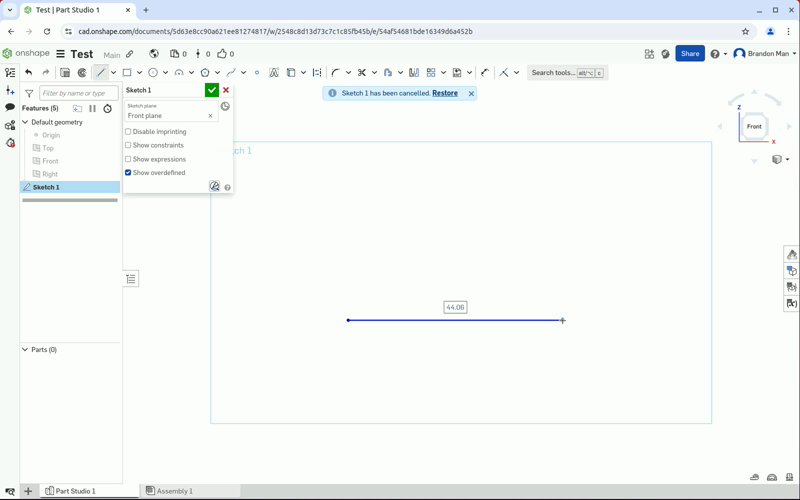
mouse_move(589, 320)
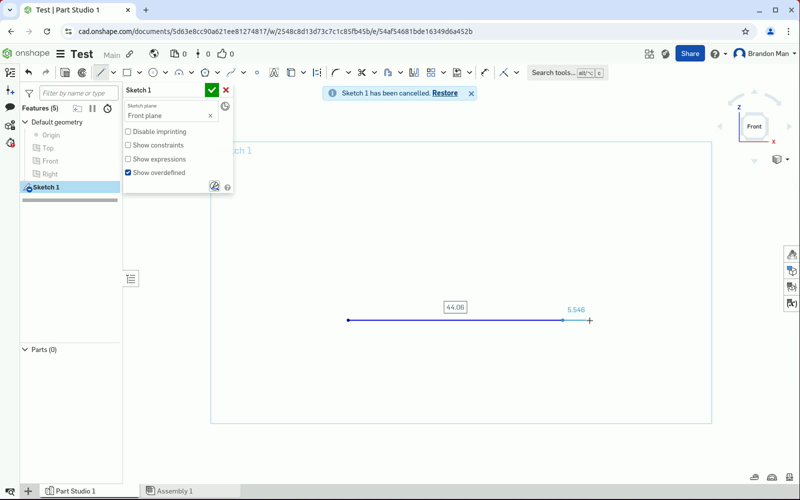
mouse_move(562, 277)
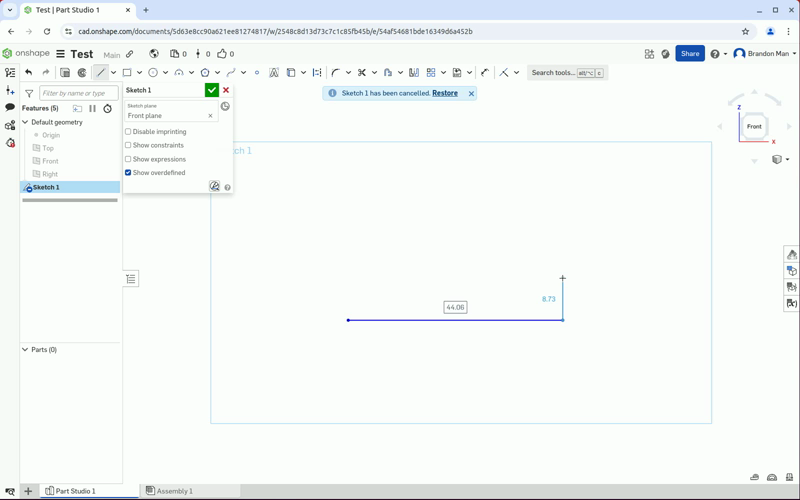
click(562, 277)
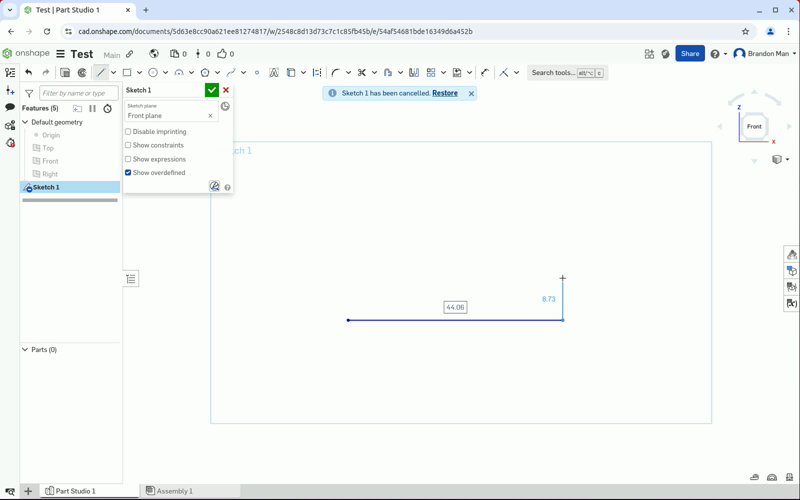
key_up(shift)
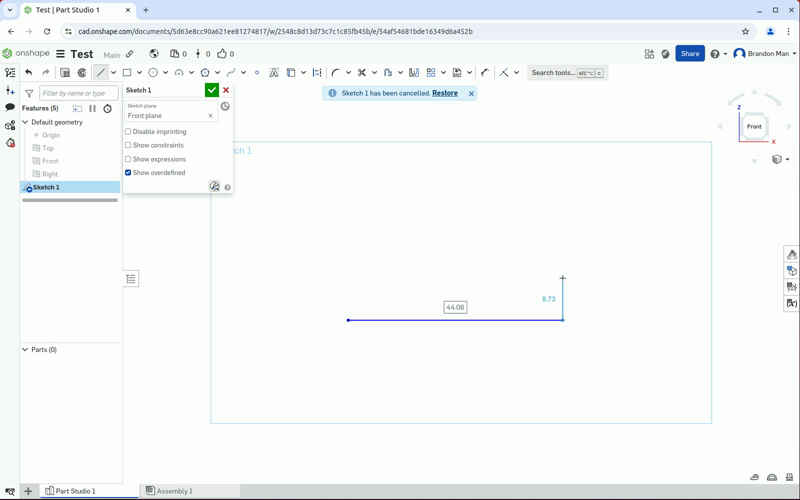
key_down(shift)
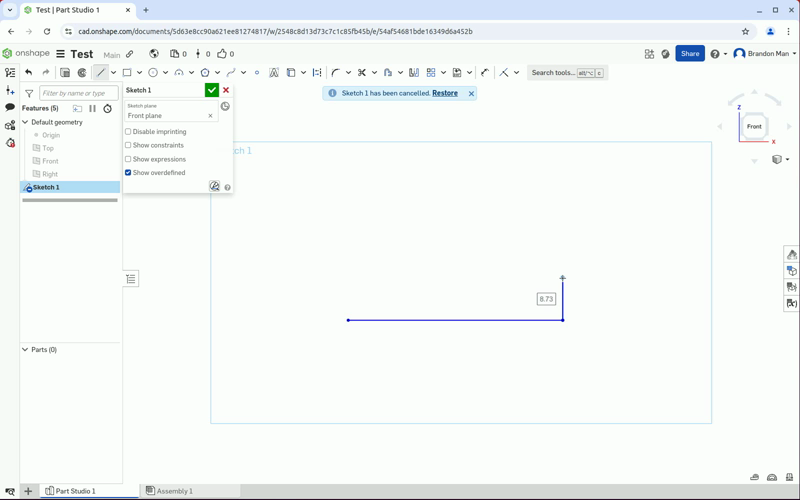
mouse_move(348, 277)
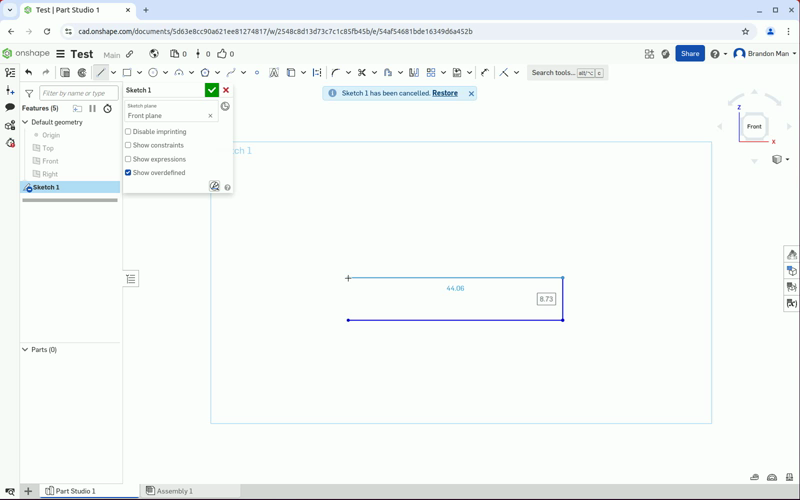
click(348, 277)
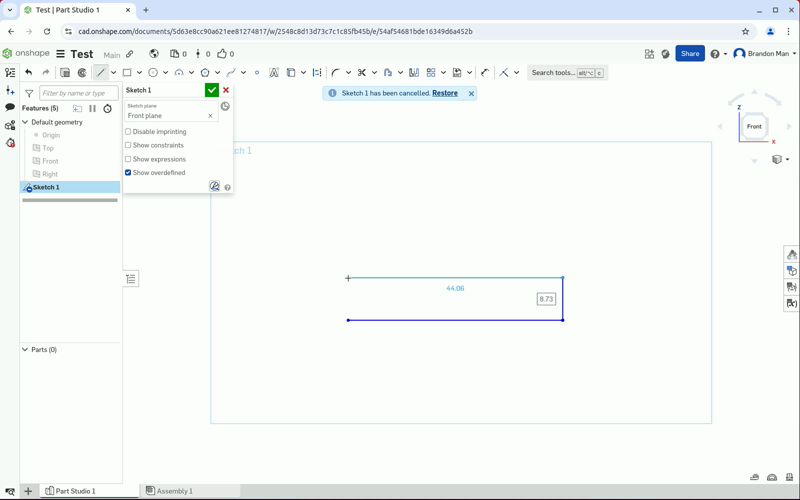
key_up(shift)
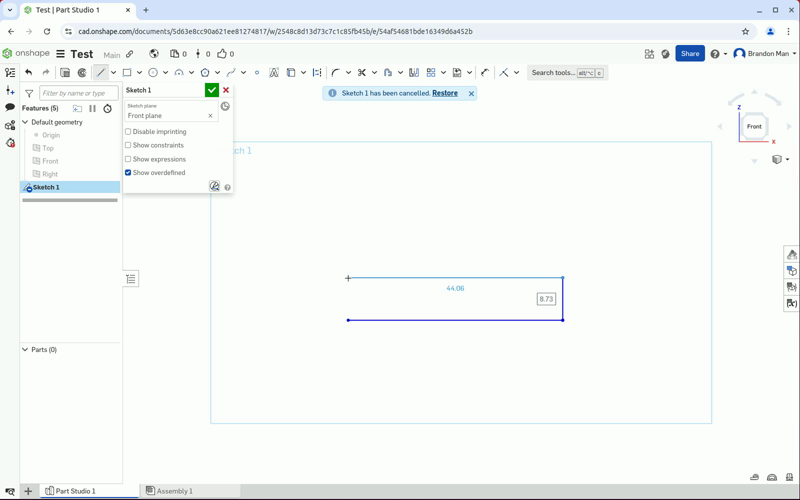
mouse_move(378, 277)
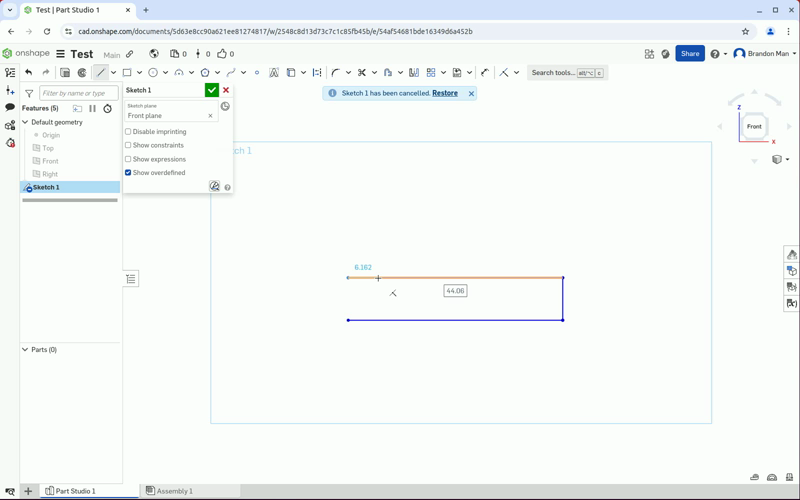
key_down(shift)
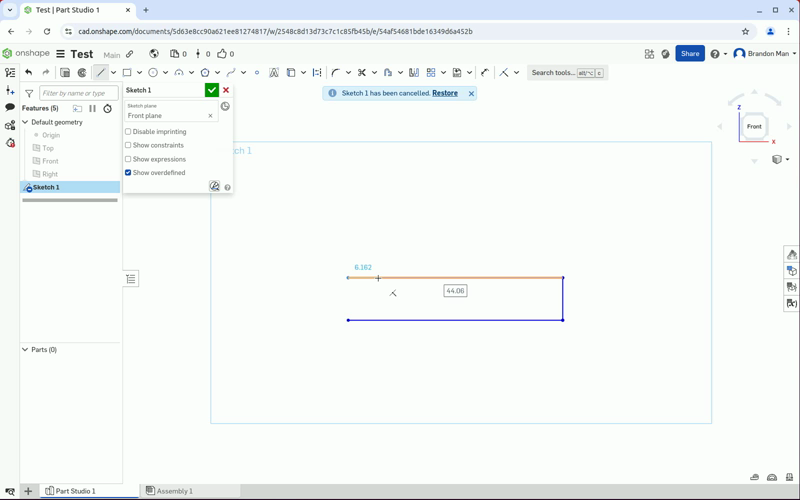
mouse_move(348, 320)
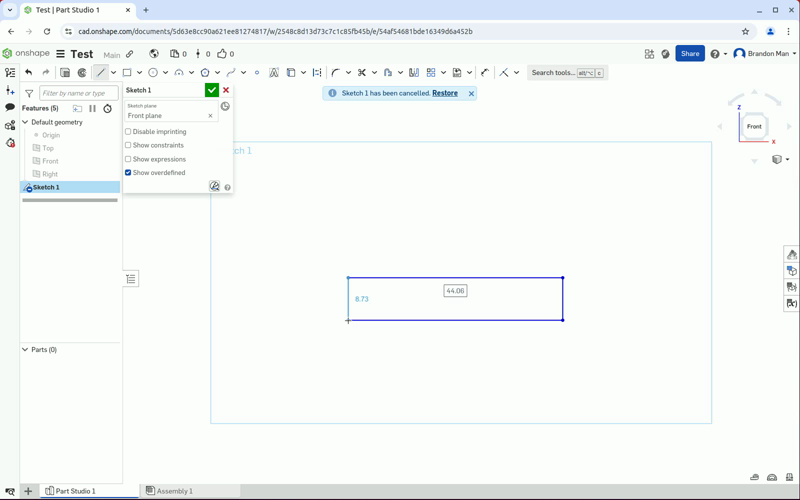
key_up(shift)
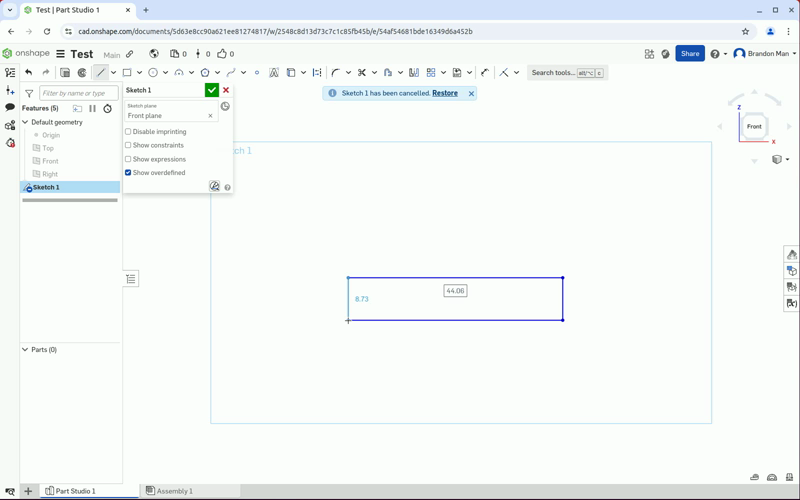
click(348, 320)
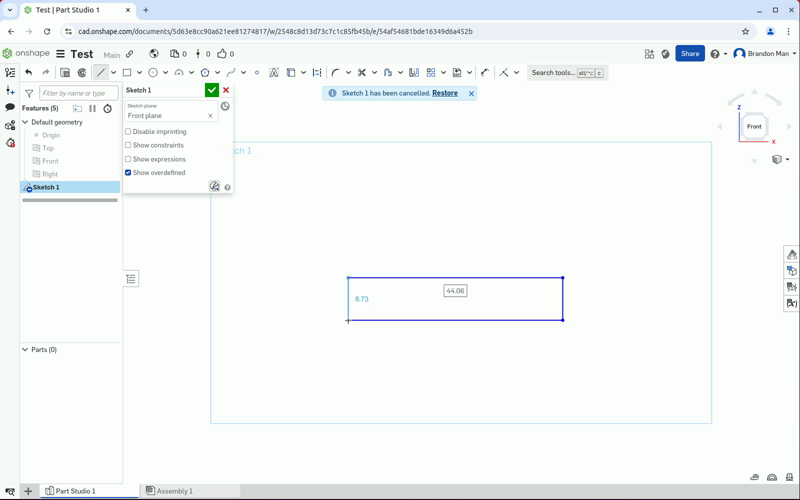
key(esc)
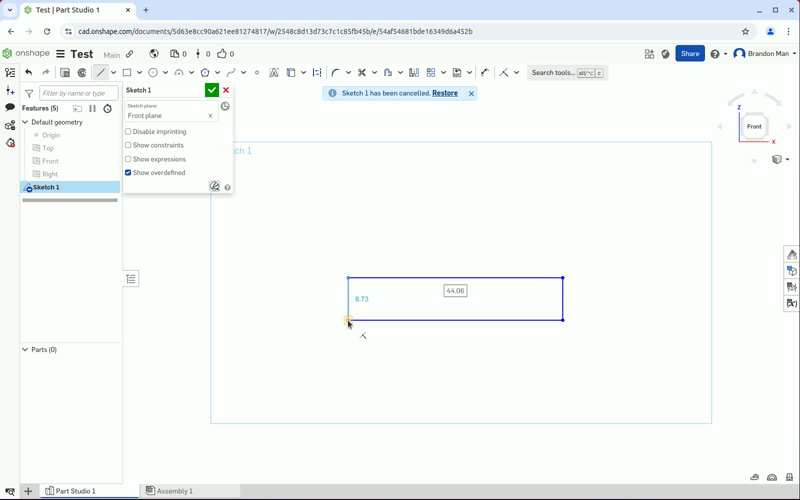
mouse_move(468, 302)
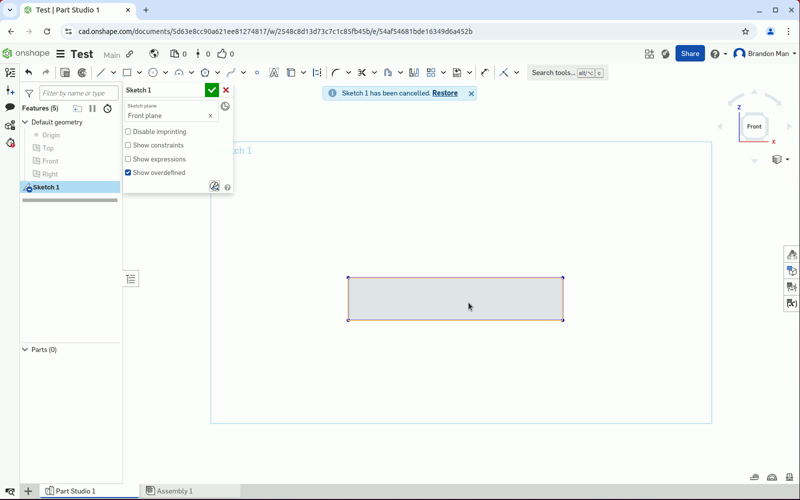
click(468, 302)
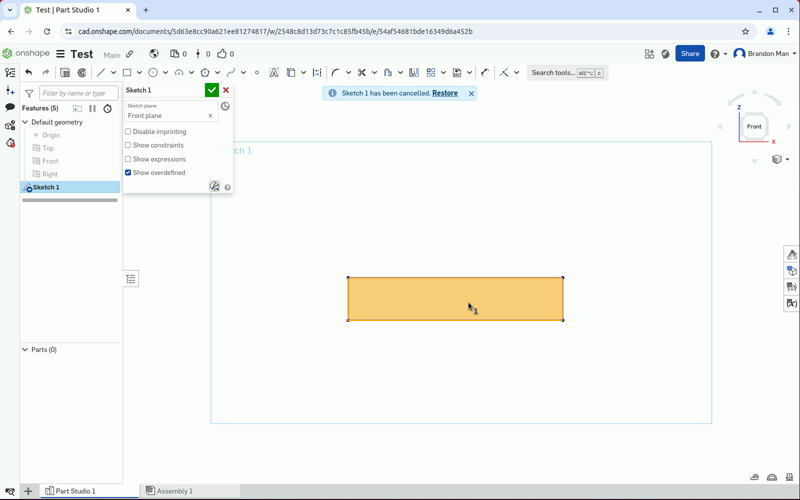
mouse_move(73, 352)
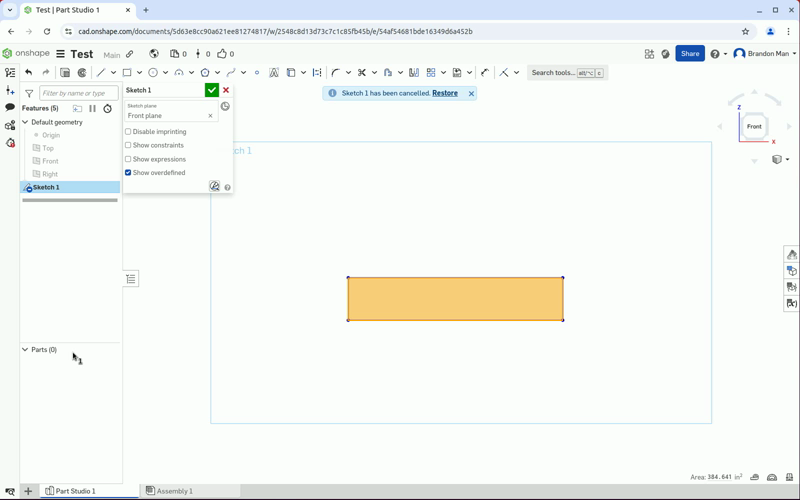
key(shift+y)
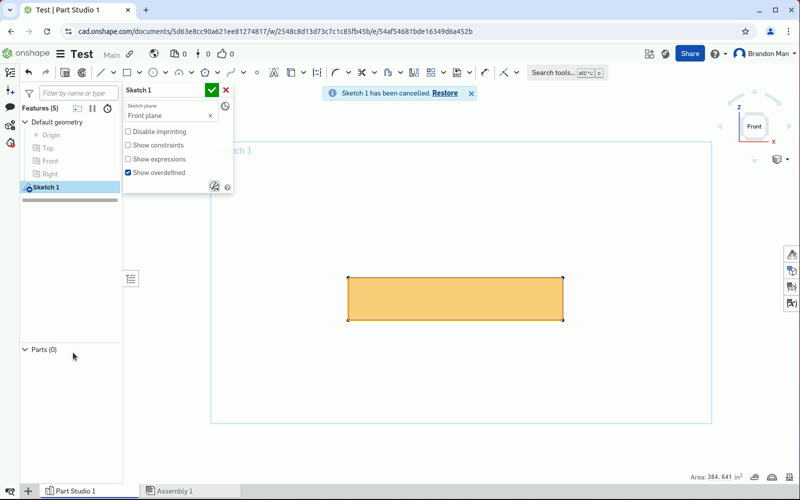
key(shift+e)
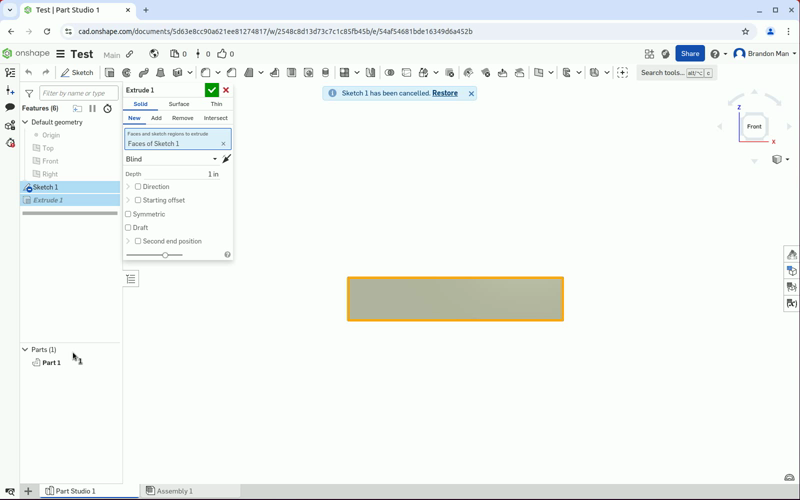
mouse_move(143, 106)
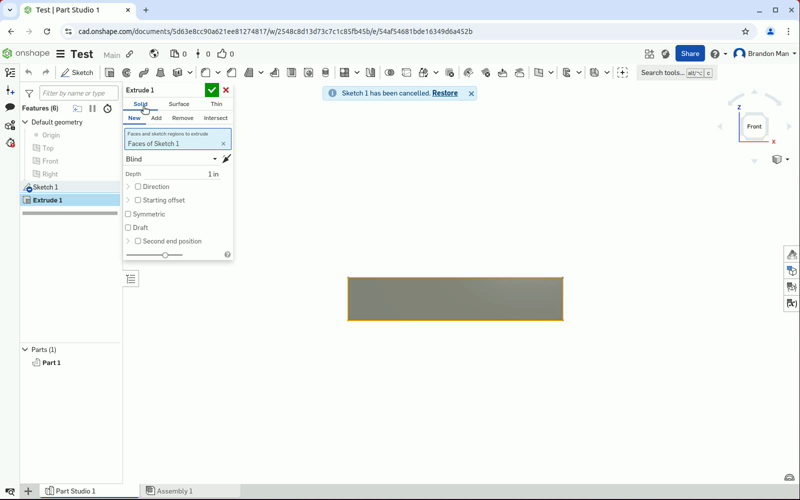
click(143, 106)
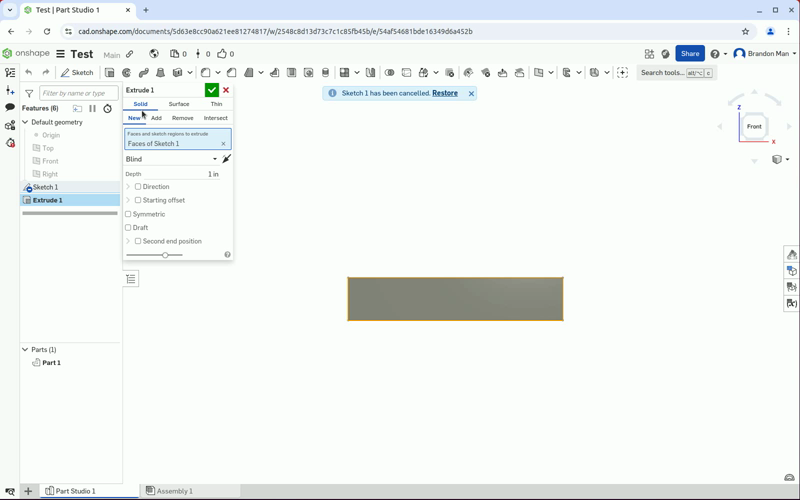
mouse_move(137, 120)
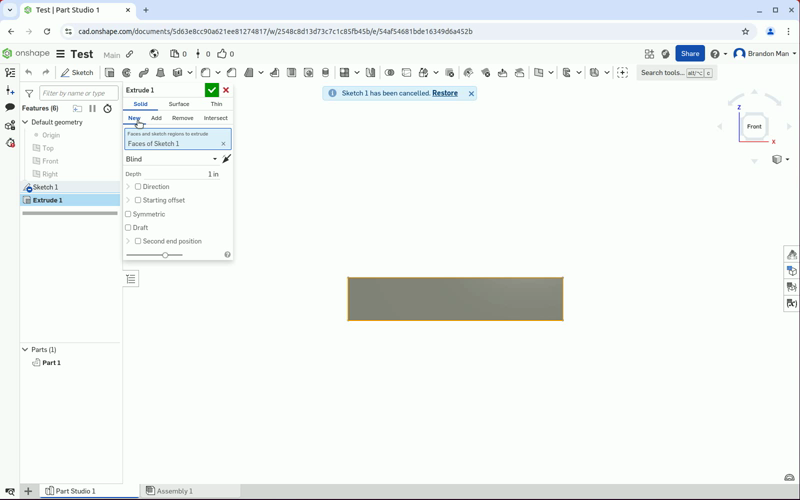
click(137, 120)
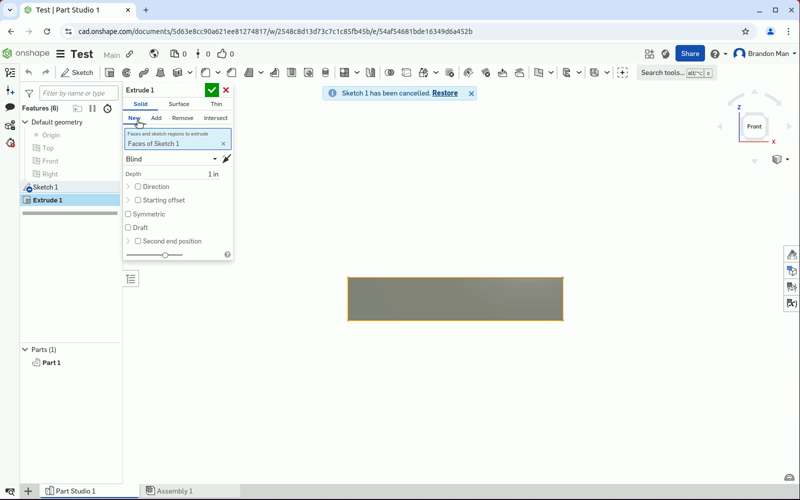
key(tab, 4)
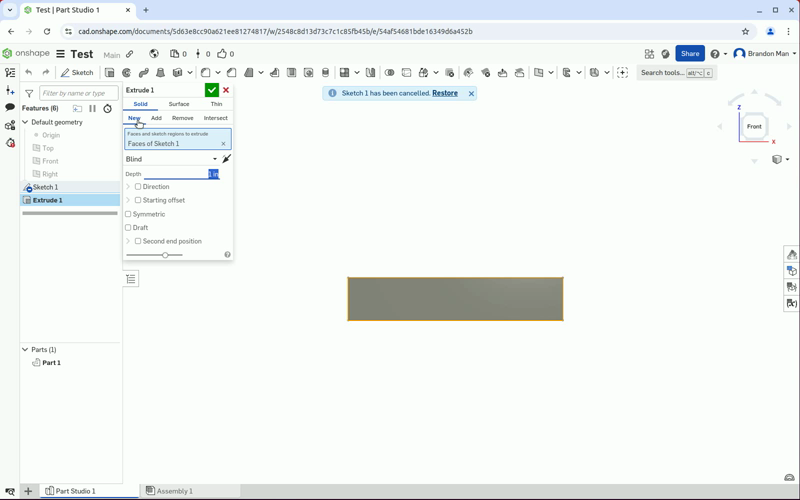
text(0.963)
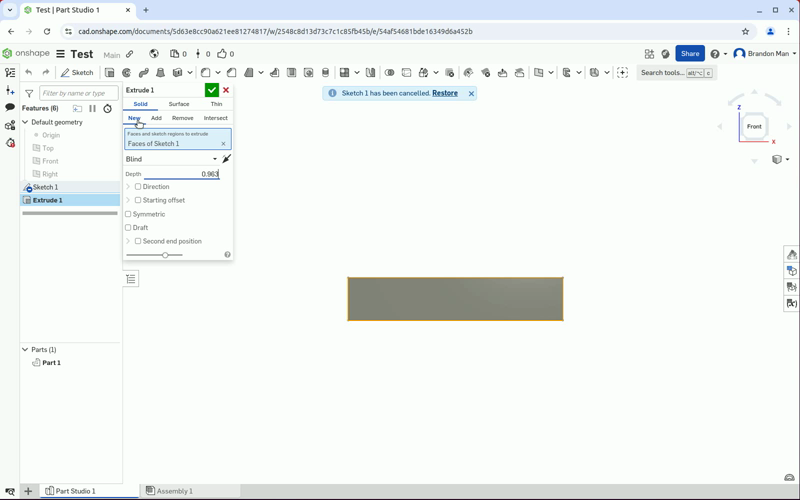
key(enter)
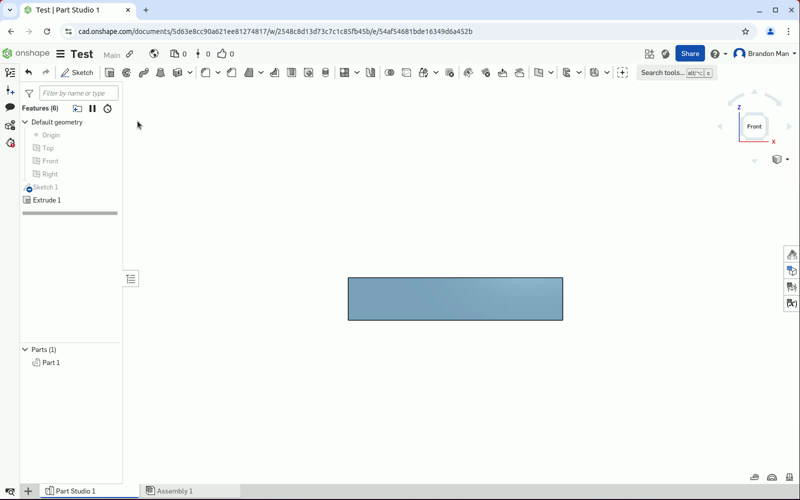
key(shift+h)
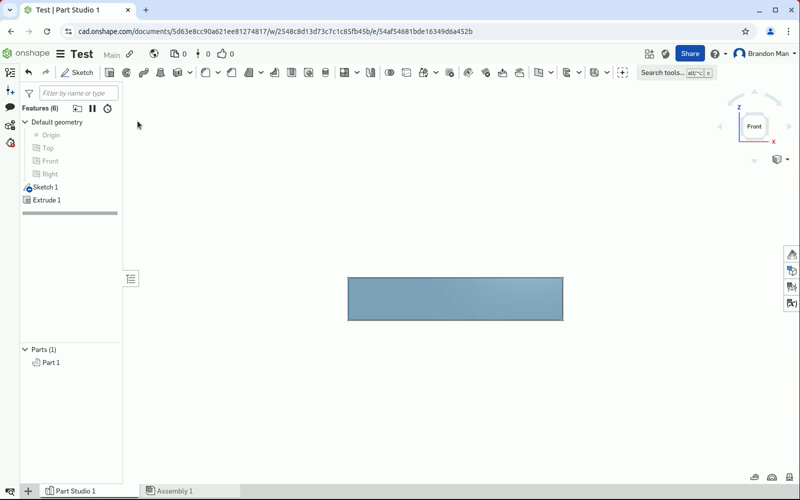
key(shift+h)
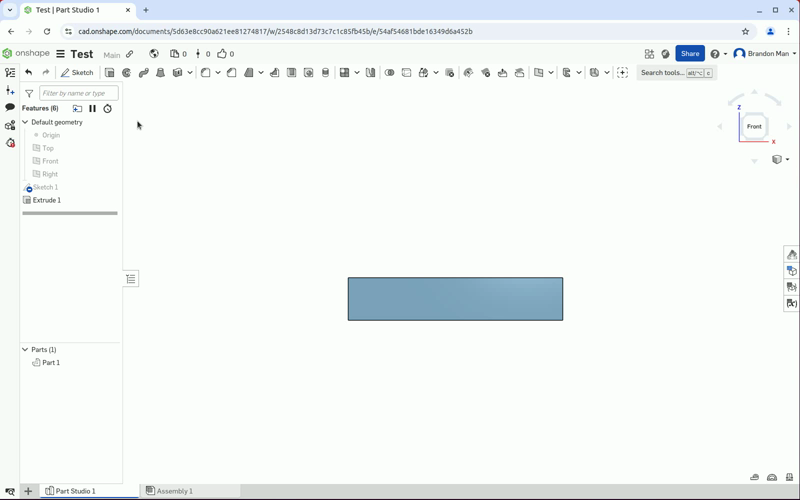
mouse_move(73, 189)
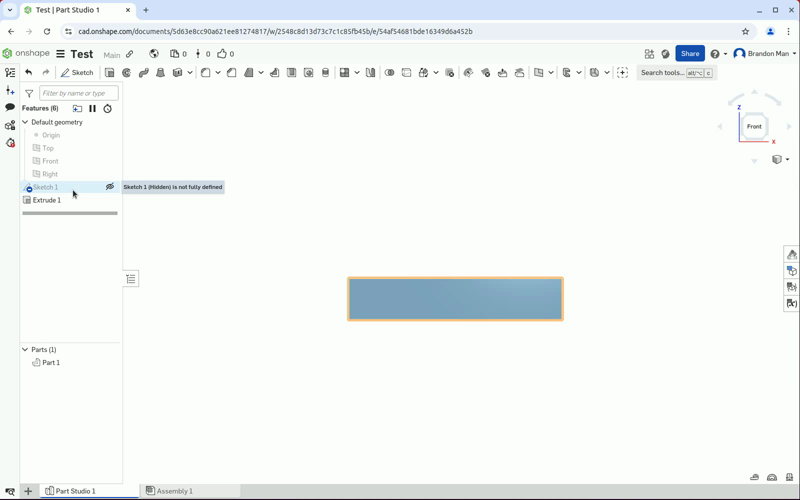
click(73, 189)
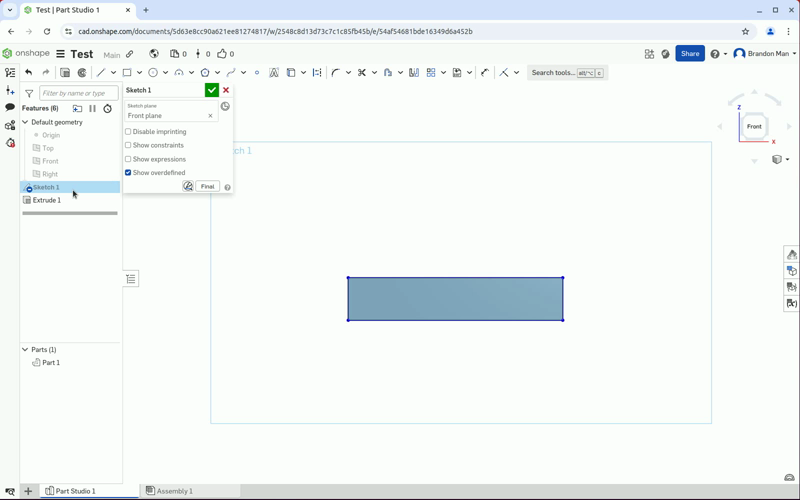
mouse_move(229, 92)
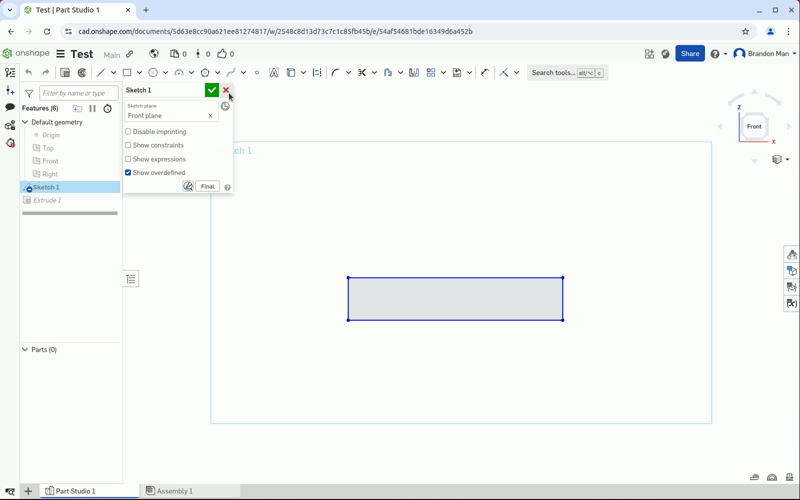
click(229, 92)
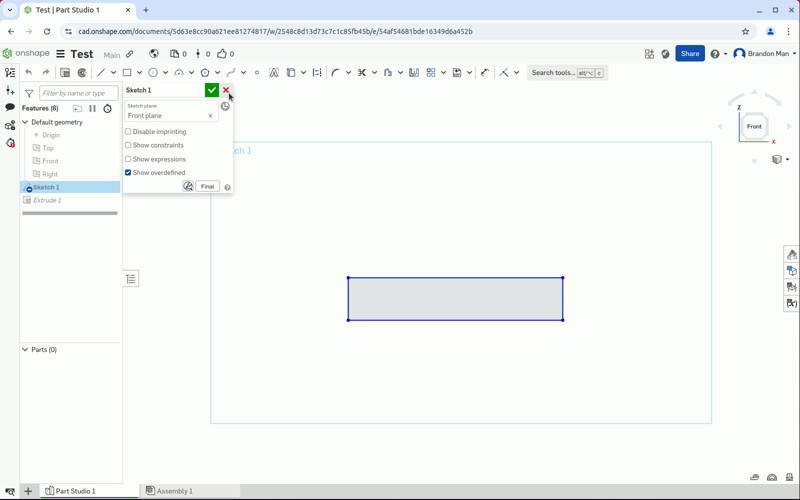
key(shift+s)
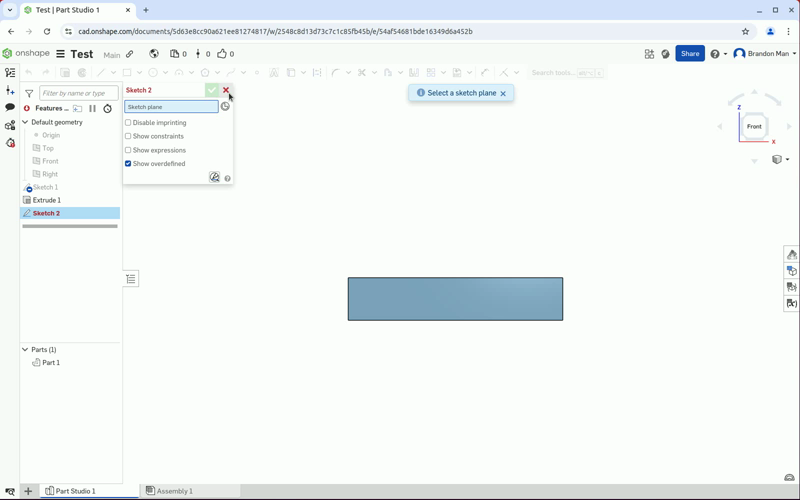
mouse_move(73, 163)
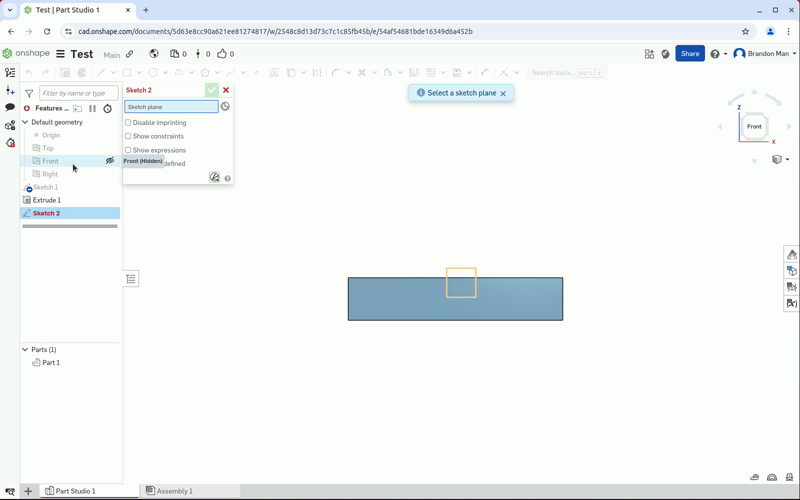
click(73, 163)
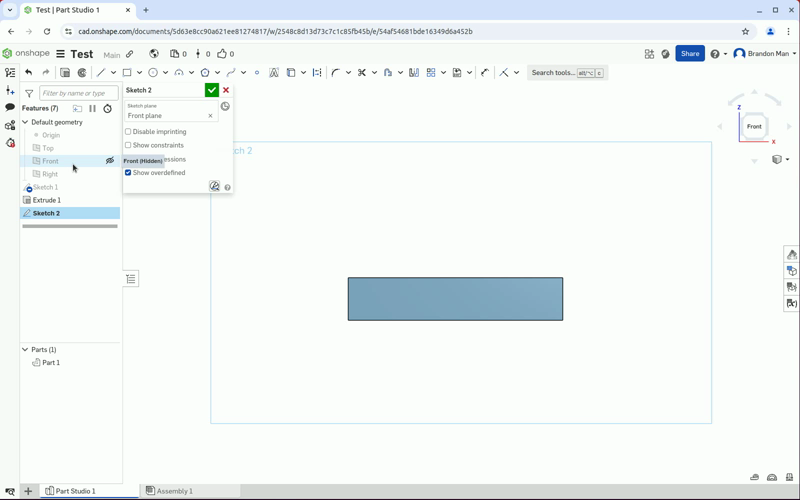
mouse_move(73, 352)
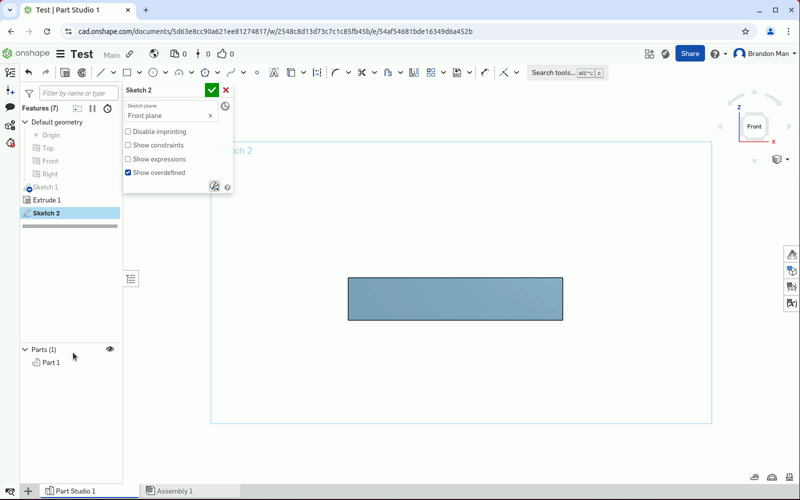
key(y)
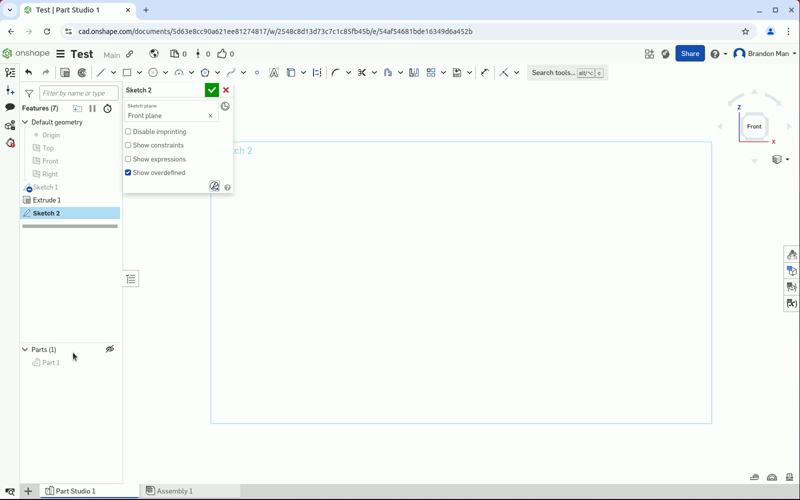
key(l)
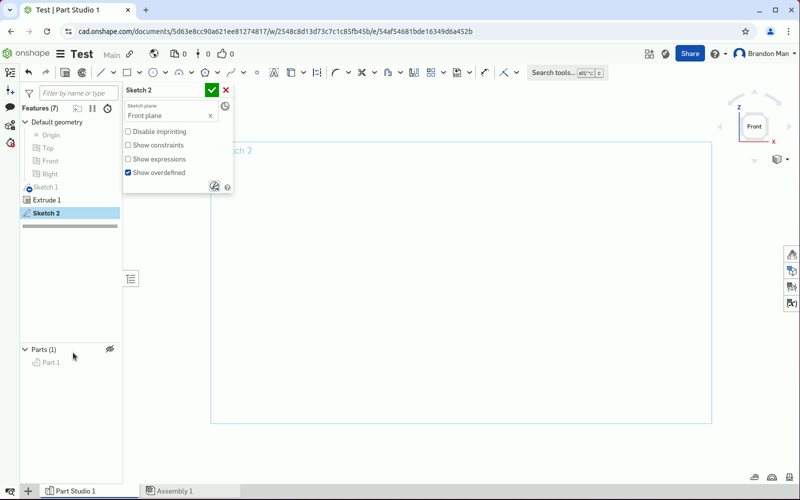
key_down(shift)
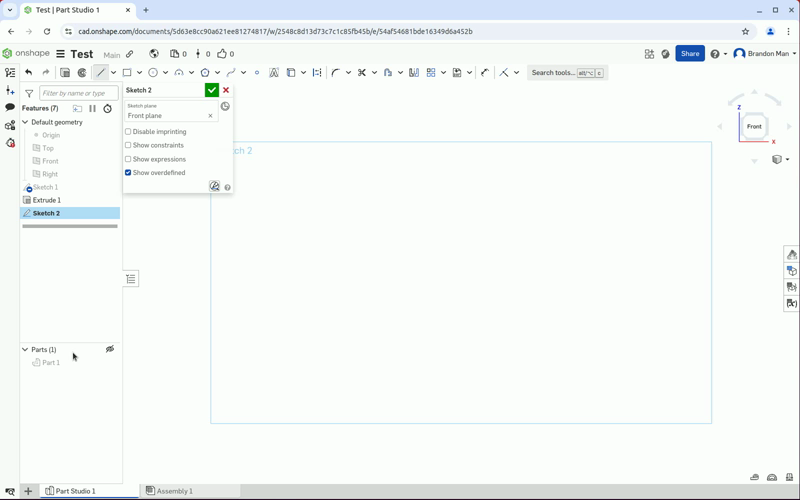
mouse_move(348, 320)
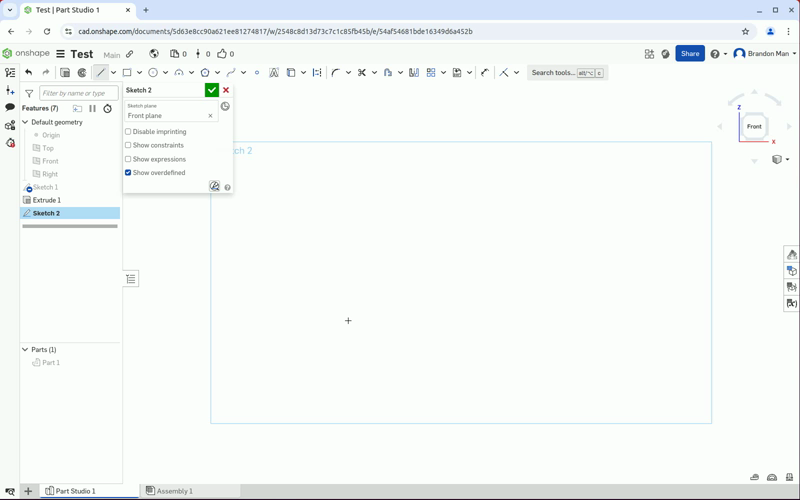
click(348, 320)
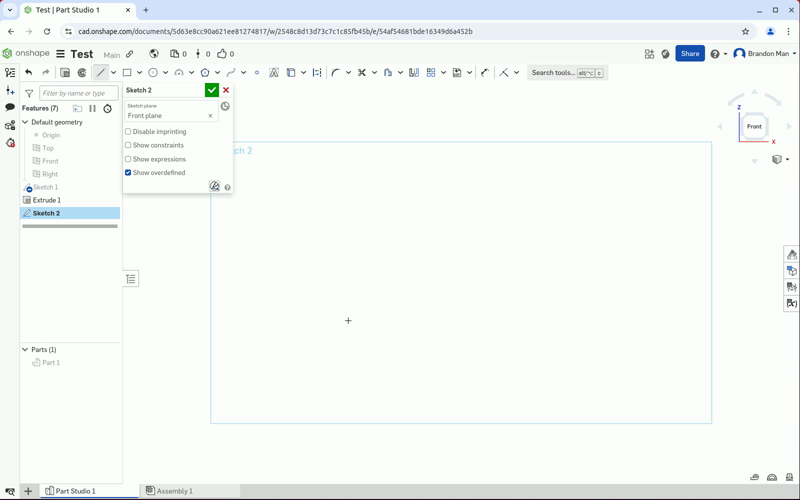
key_up(shift)
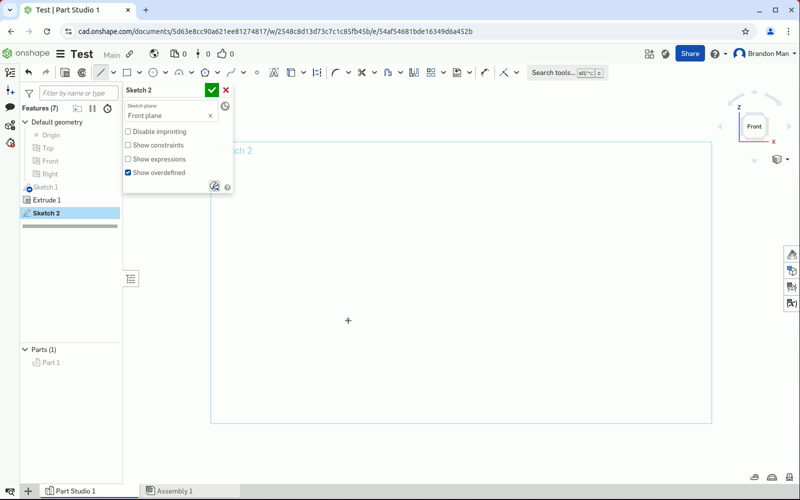
key_down(shift)
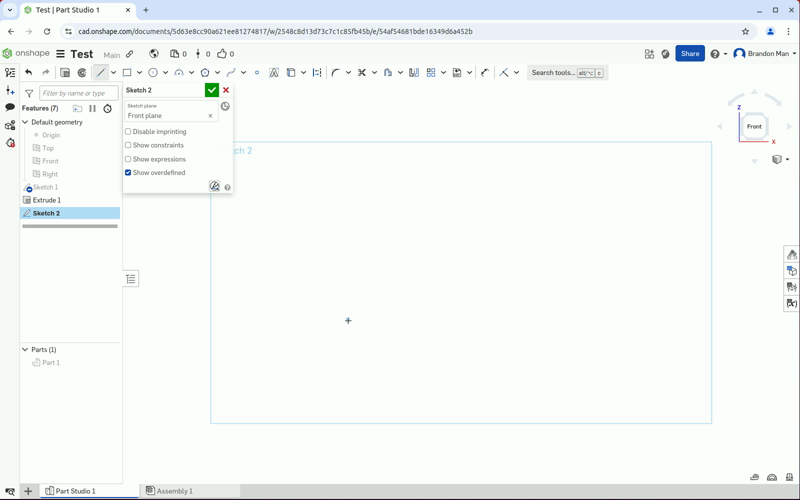
mouse_move(562, 320)
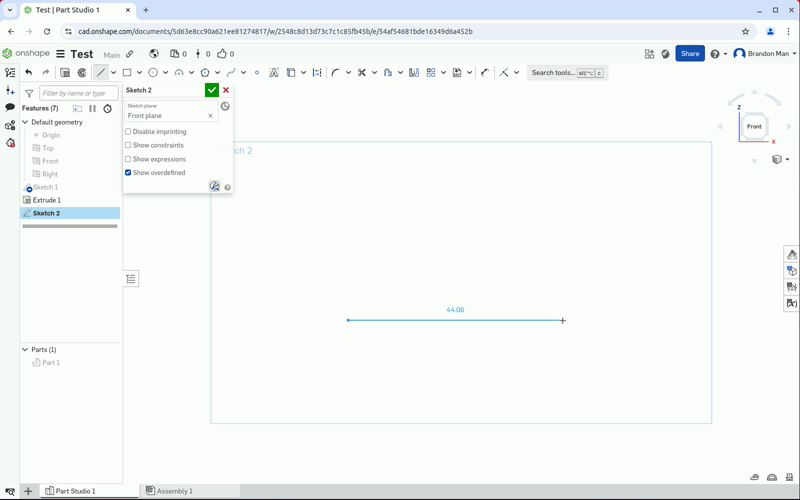
click(562, 320)
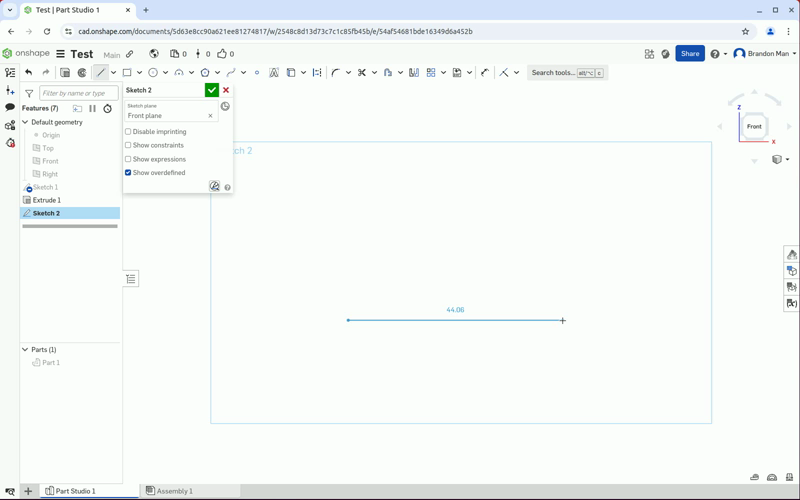
key_up(shift)
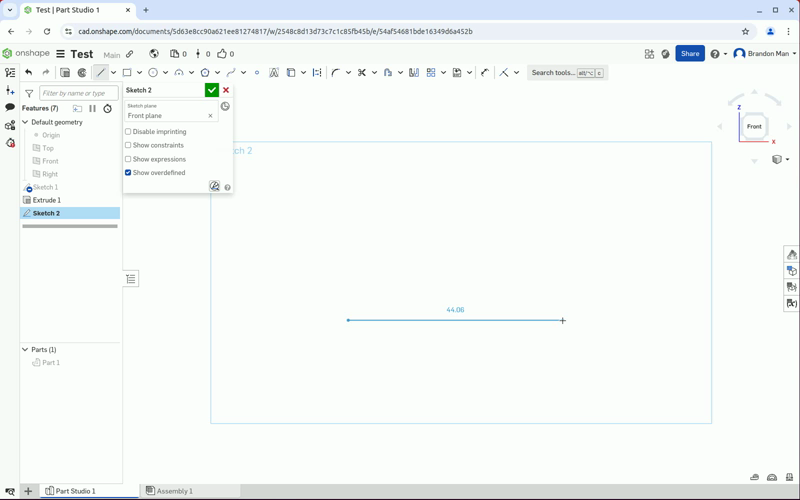
key_down(shift)
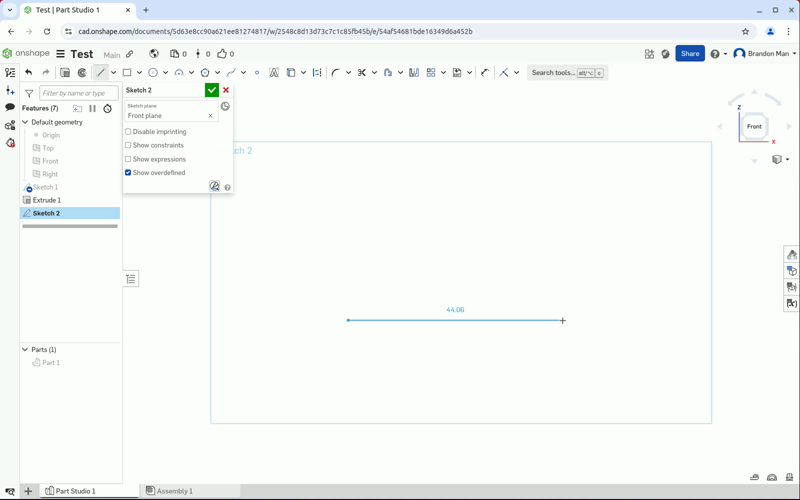
mouse_move(589, 320)
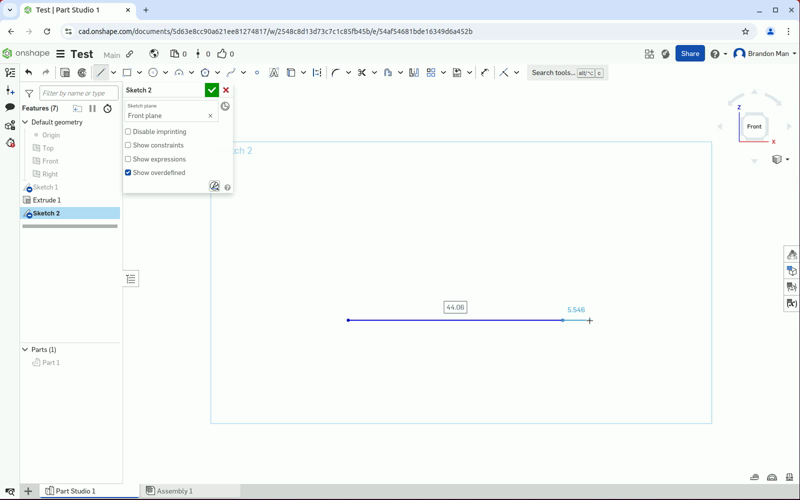
mouse_move(562, 277)
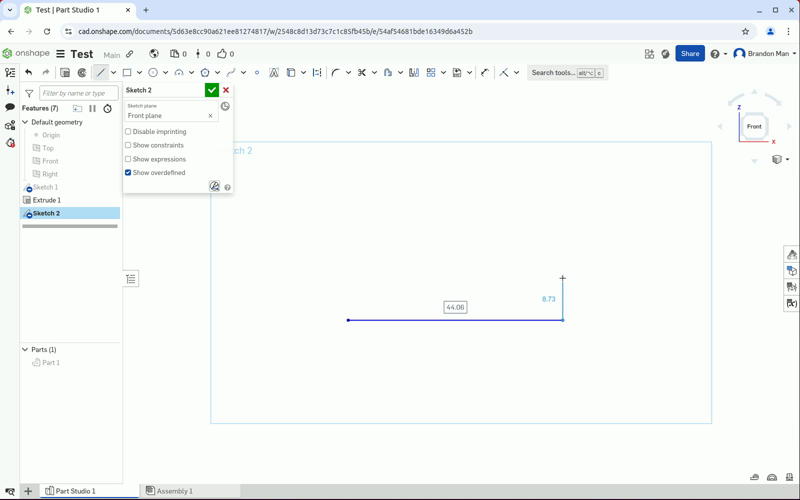
click(562, 277)
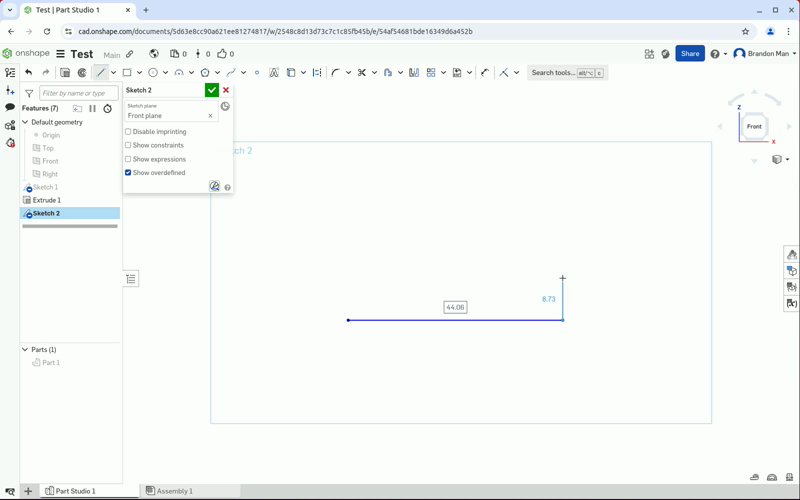
key_up(shift)
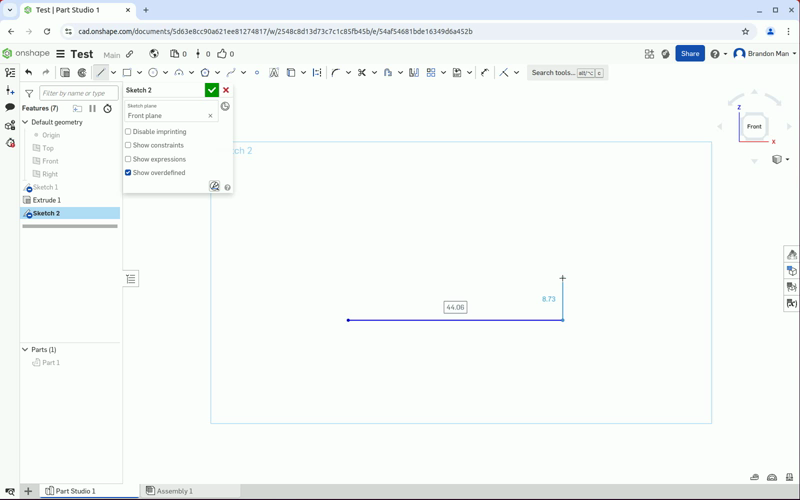
key_down(shift)
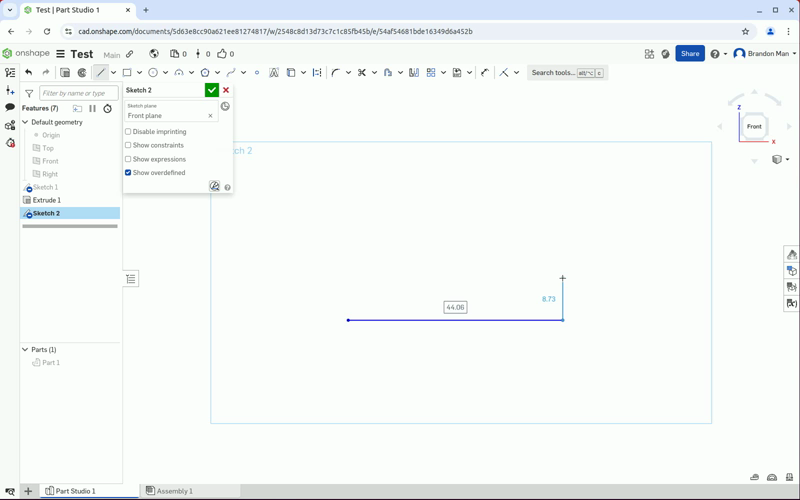
mouse_move(348, 277)
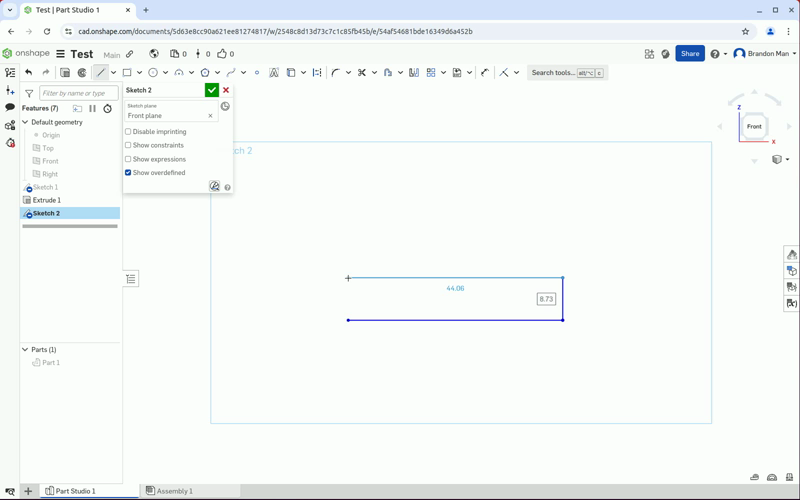
click(348, 277)
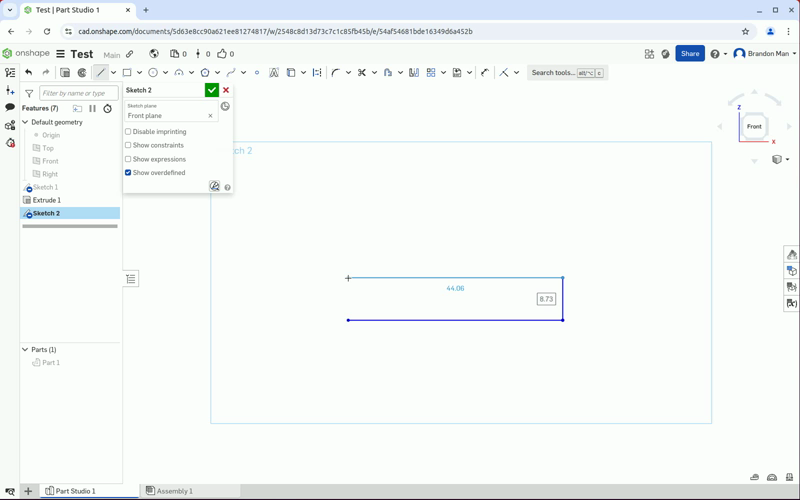
key_up(shift)
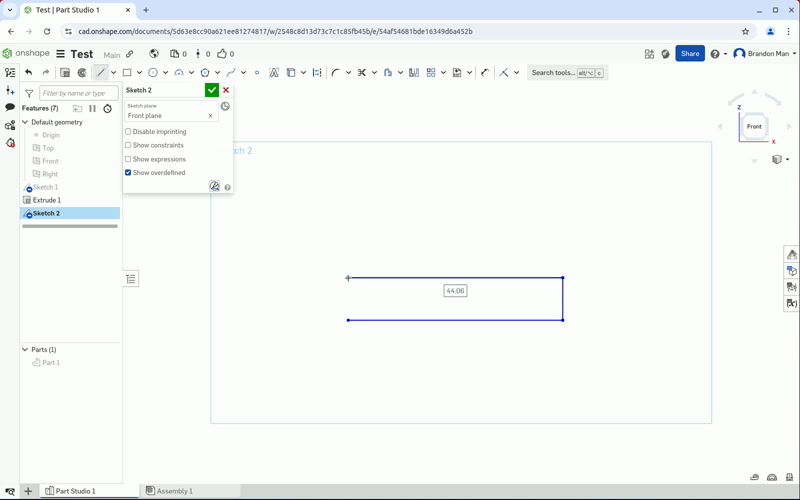
mouse_move(378, 277)
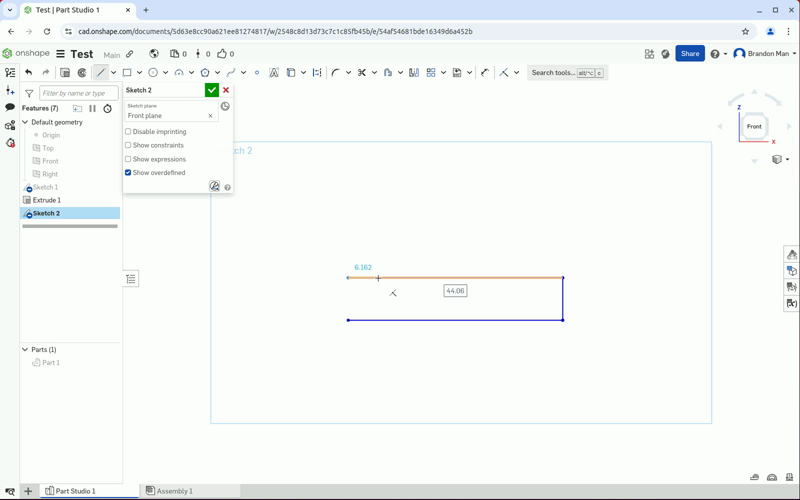
key_down(shift)
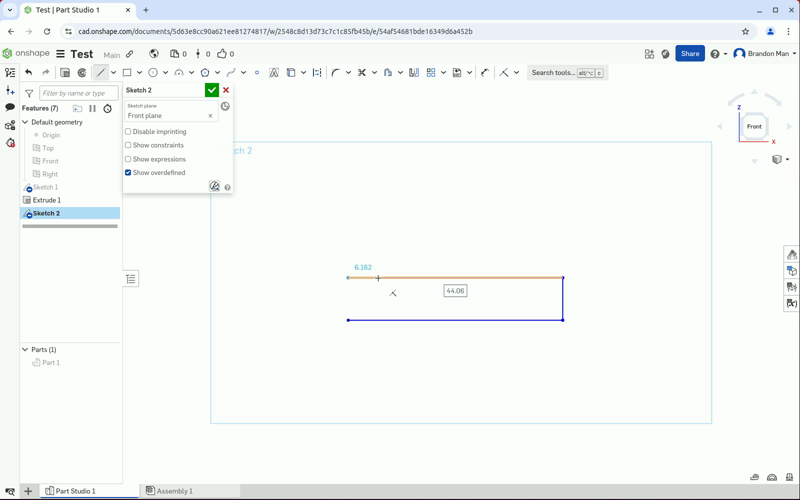
mouse_move(348, 320)
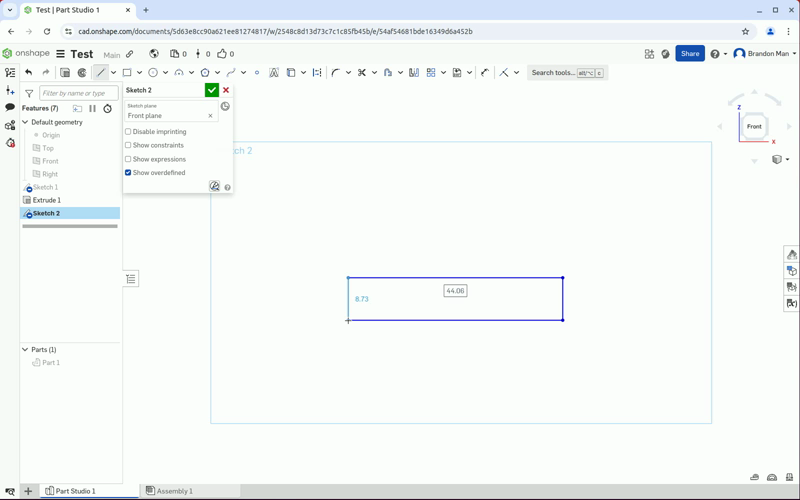
key_up(shift)
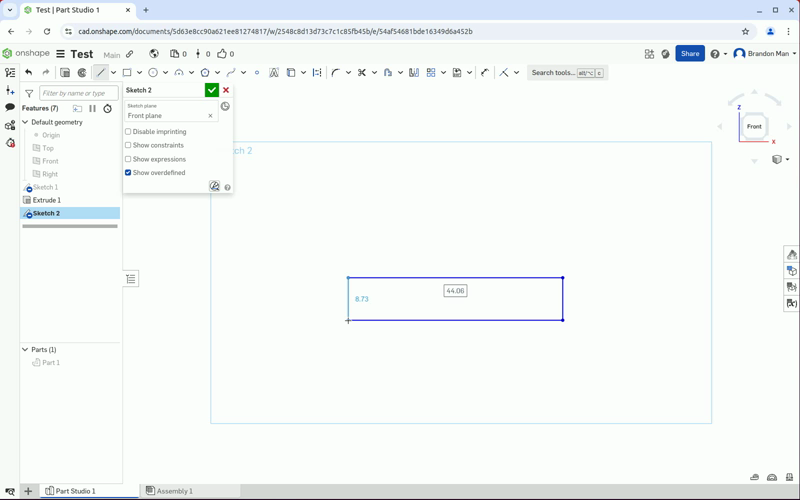
click(348, 320)
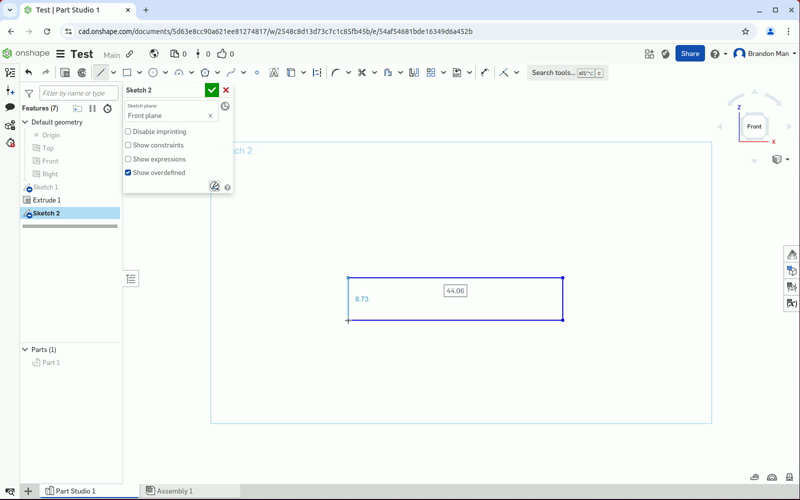
key(esc)
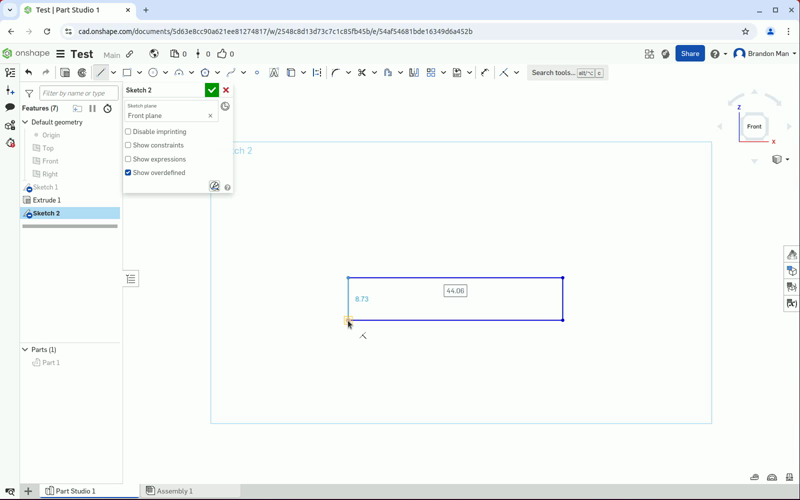
mouse_move(479, 298)
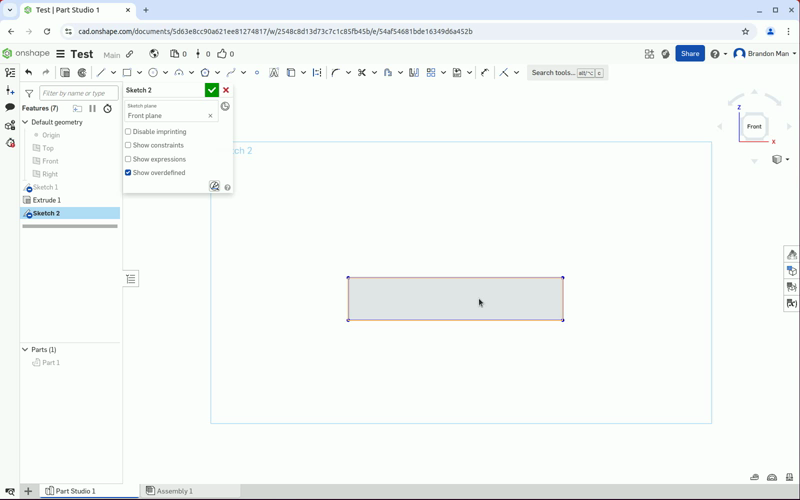
click(479, 298)
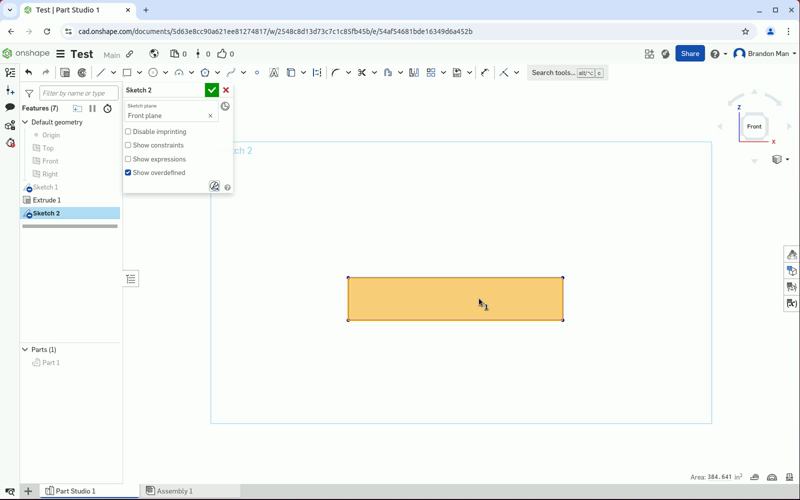
mouse_move(73, 352)
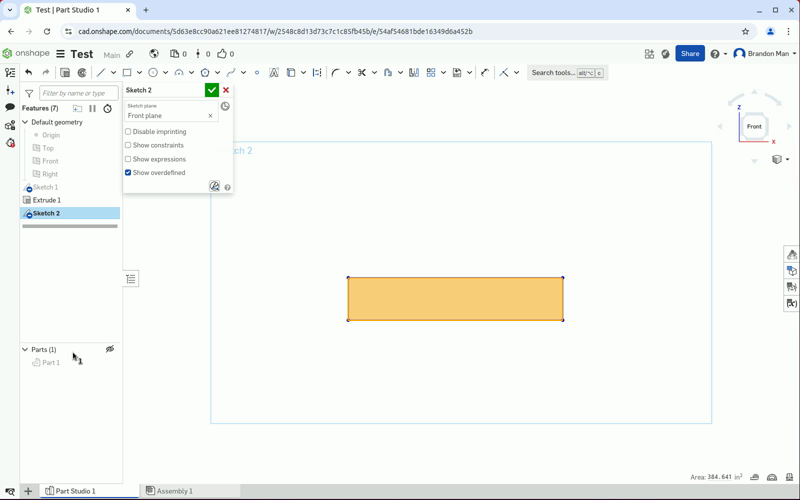
key(shift+y)
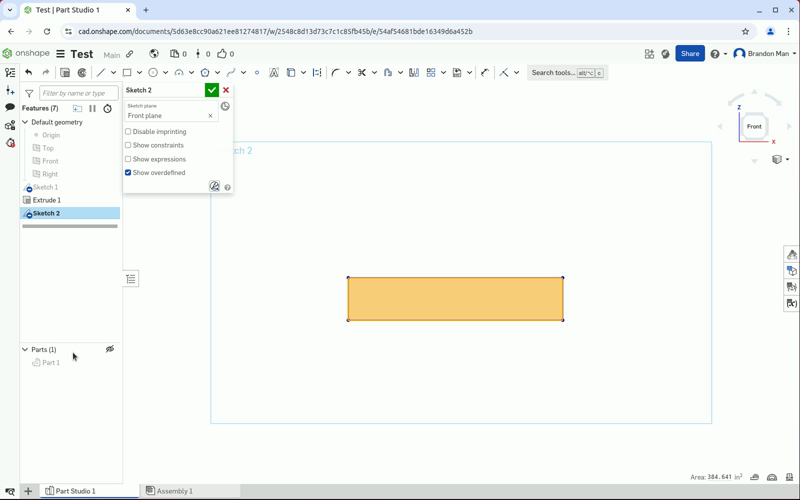
key(shift+e)
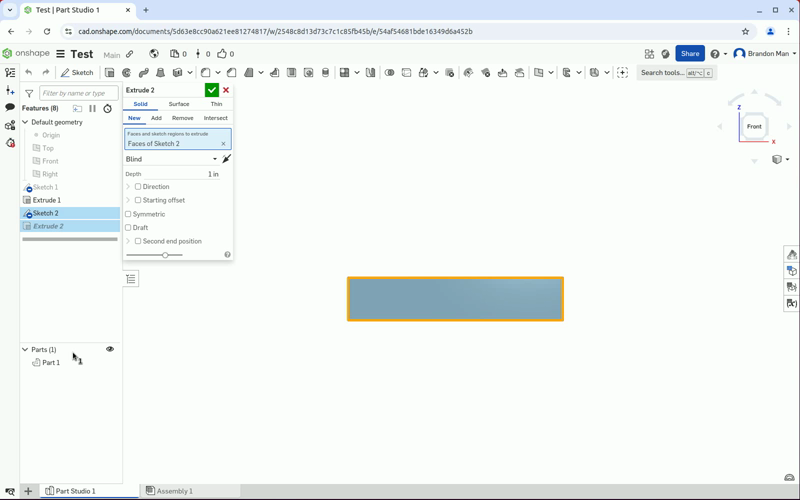
mouse_move(143, 106)
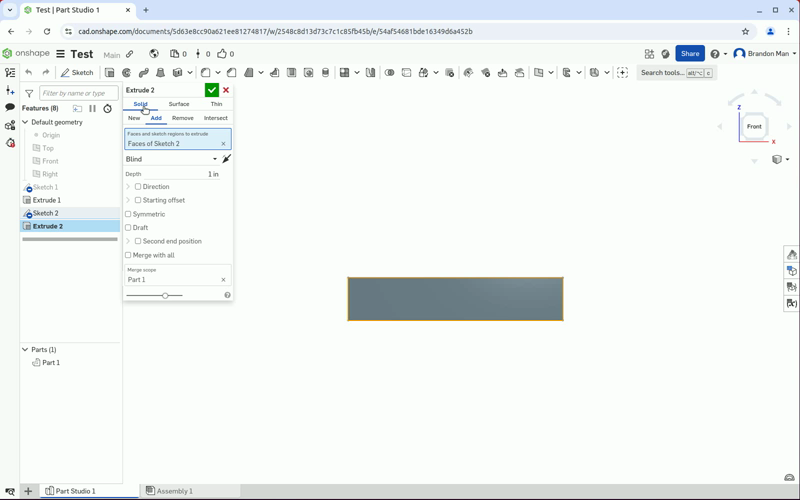
click(143, 106)
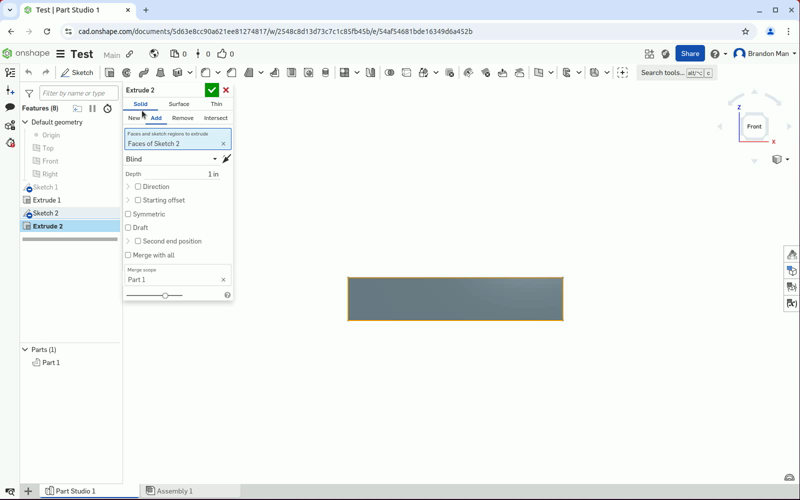
mouse_move(137, 120)
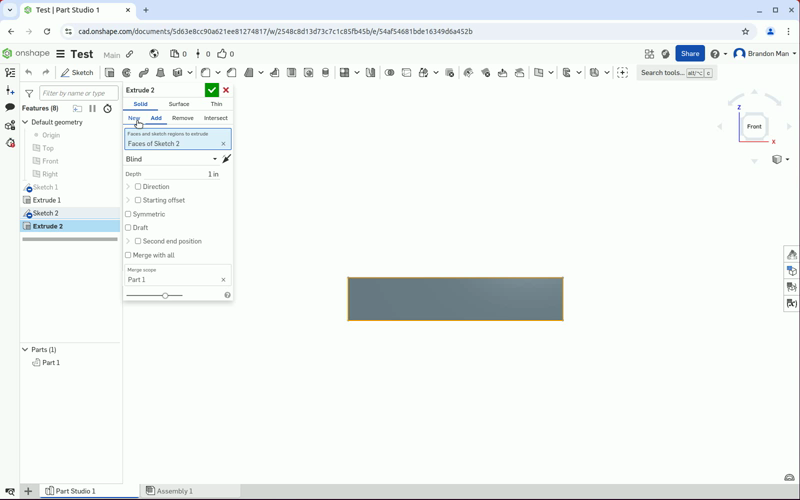
click(137, 120)
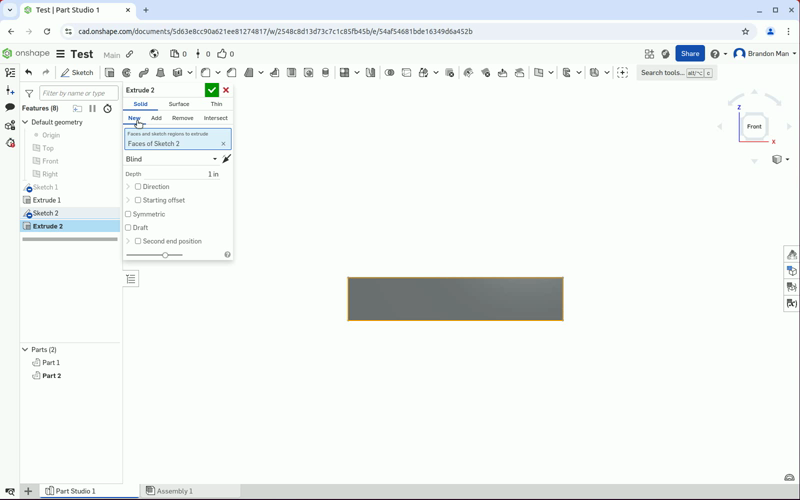
key(tab, 4)
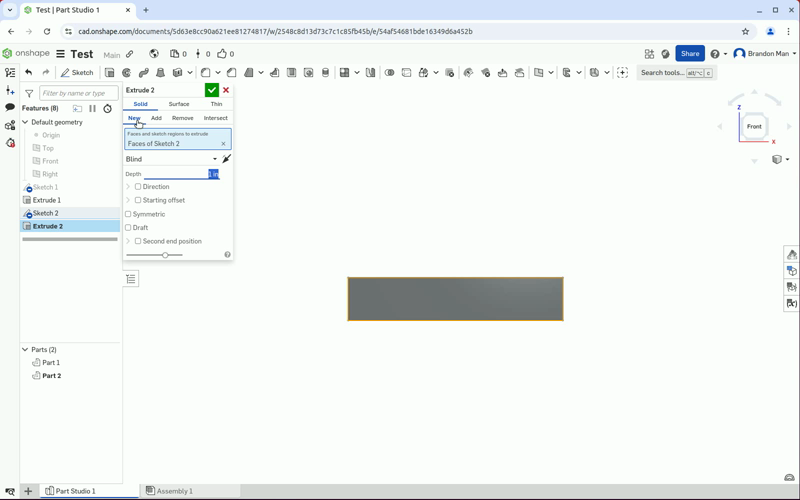
text(0.963)
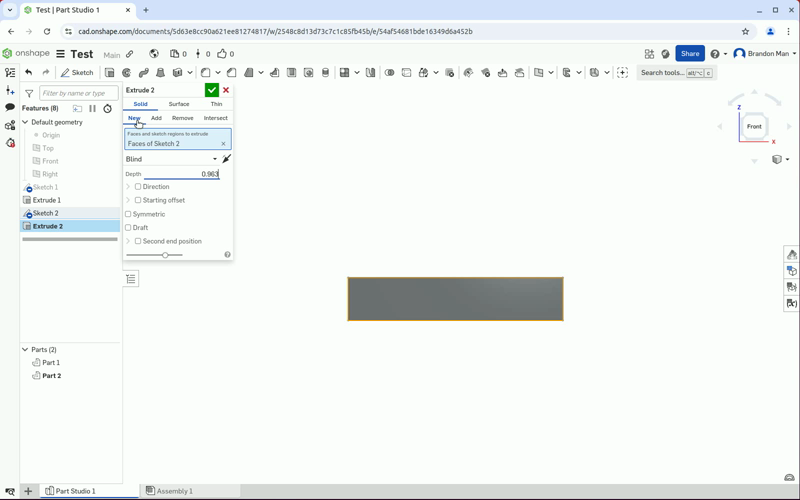
key(enter)
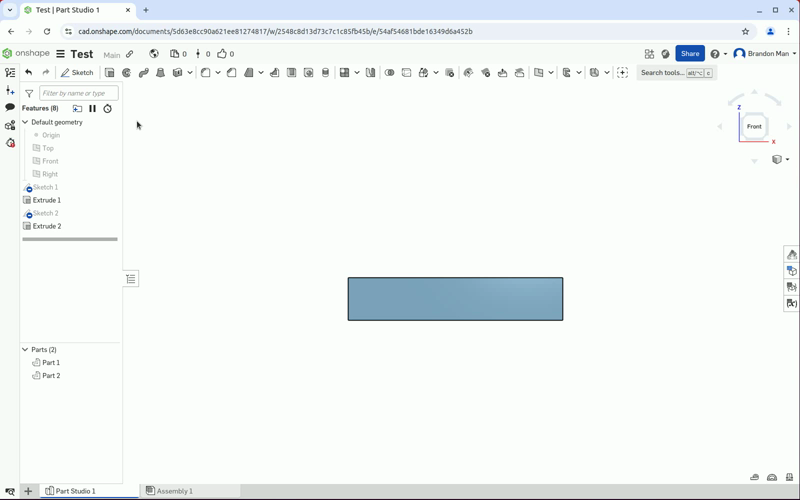
key(shift+h)
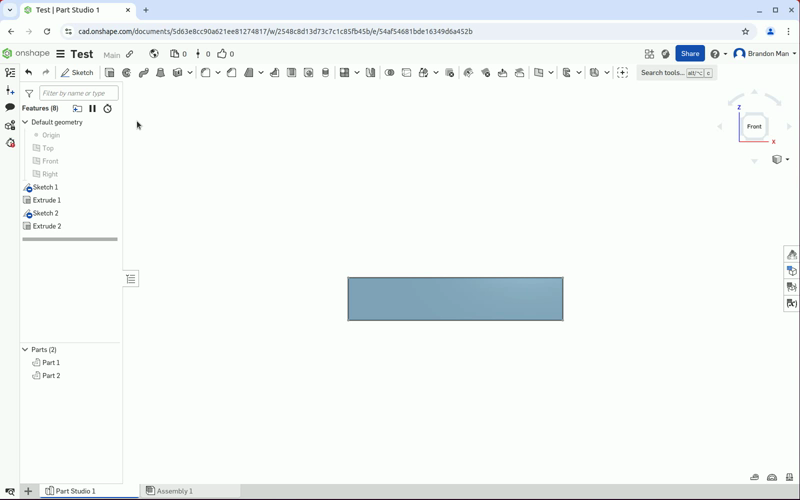
key(shift+h)
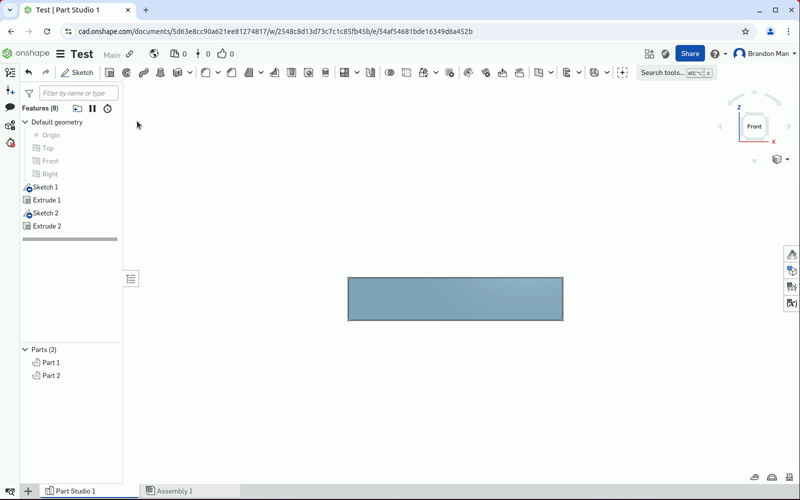
key(shift+7)
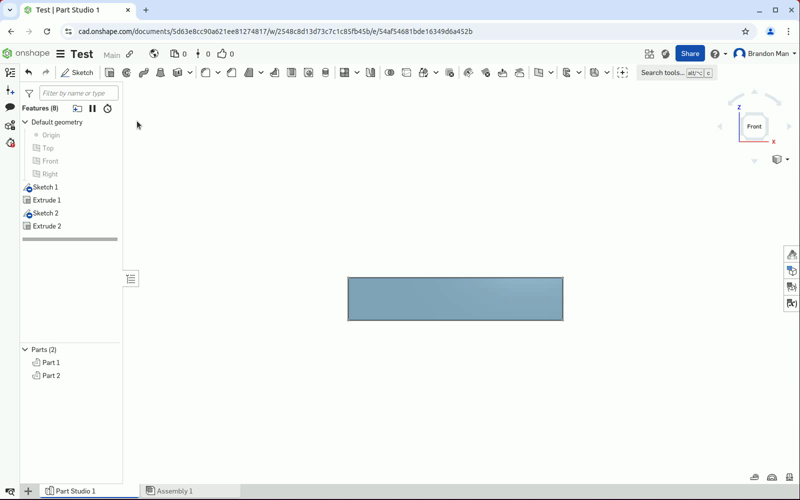
key(left, 2)
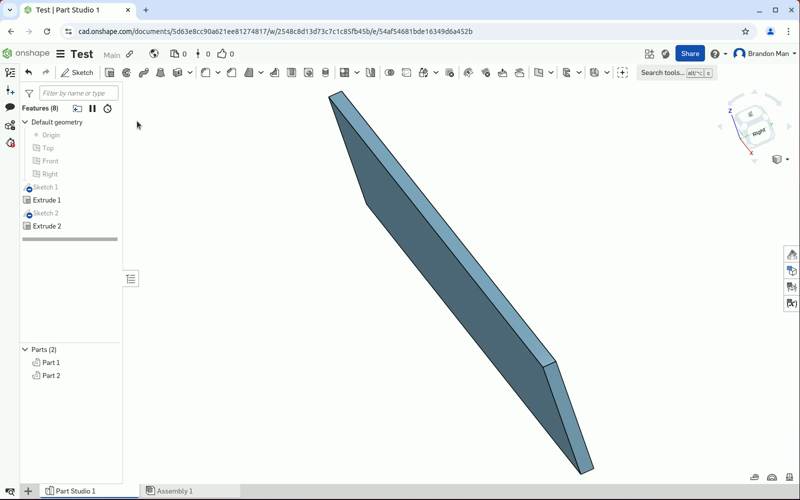
key(down, 2)
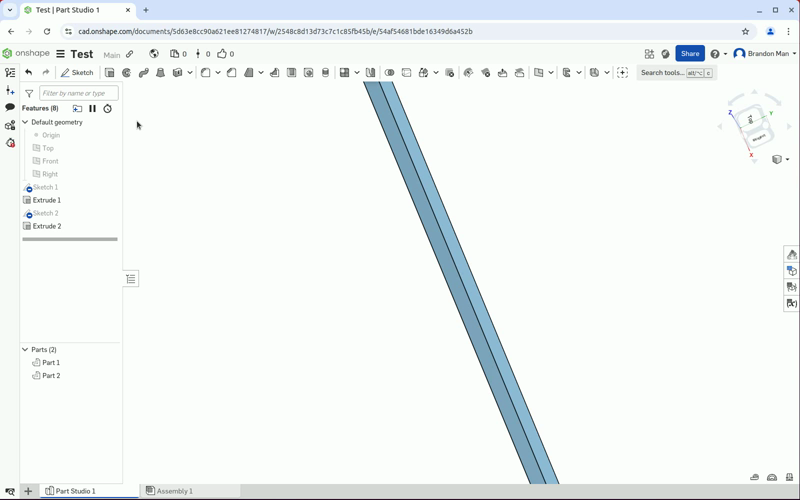
key(up, 2)
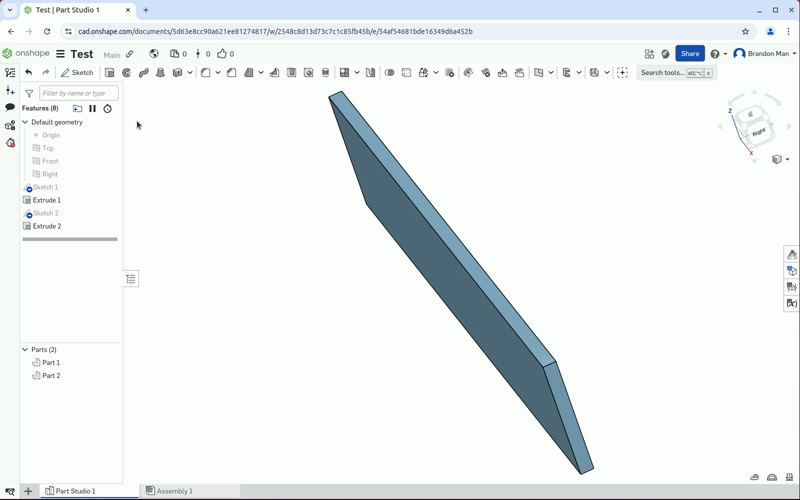
key(right, 2)
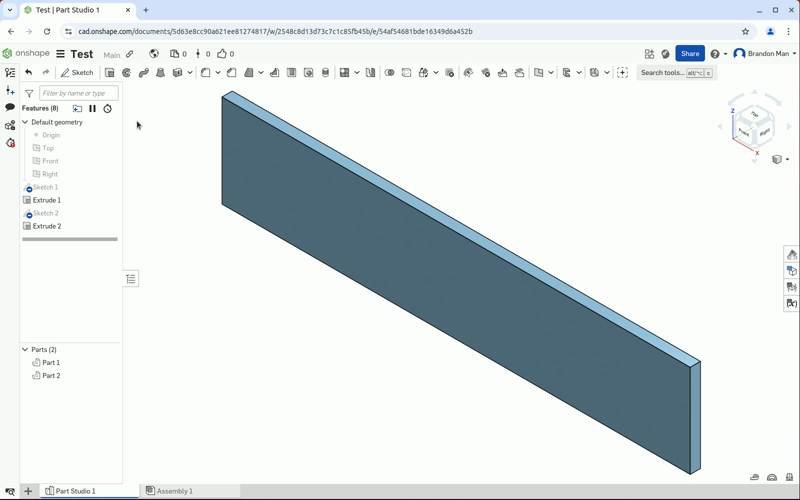
mouse_move(73, 189)
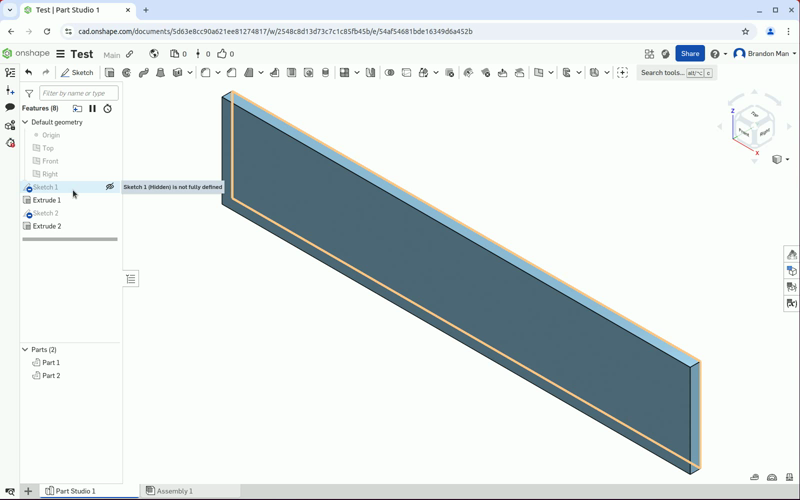
click(73, 189)